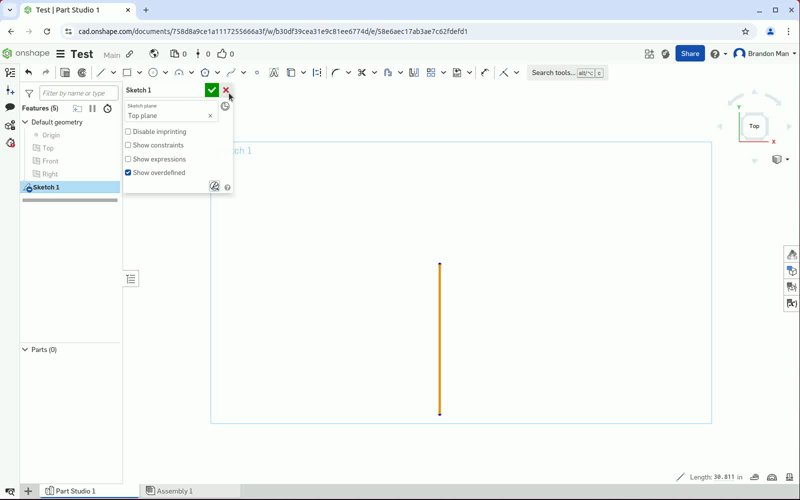
key(shift+h)
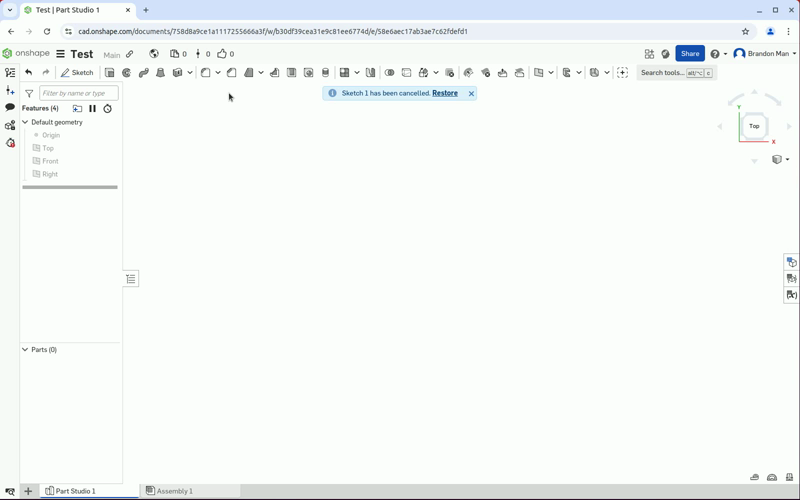
mouse_move(73, 352)
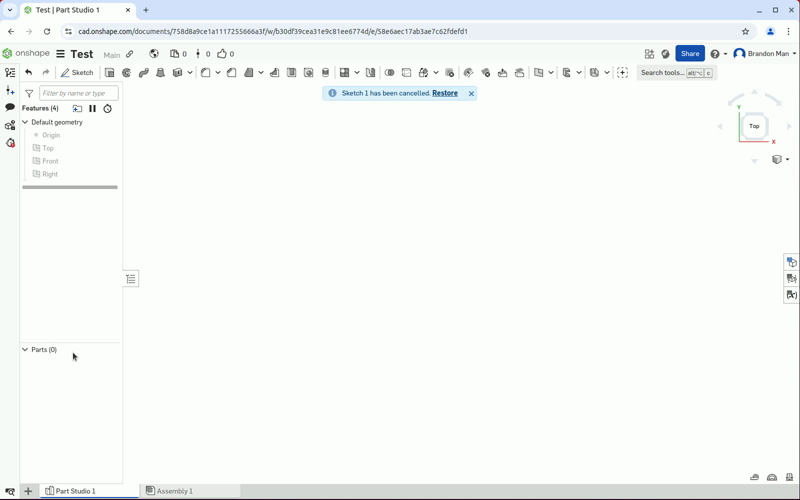
key(y)
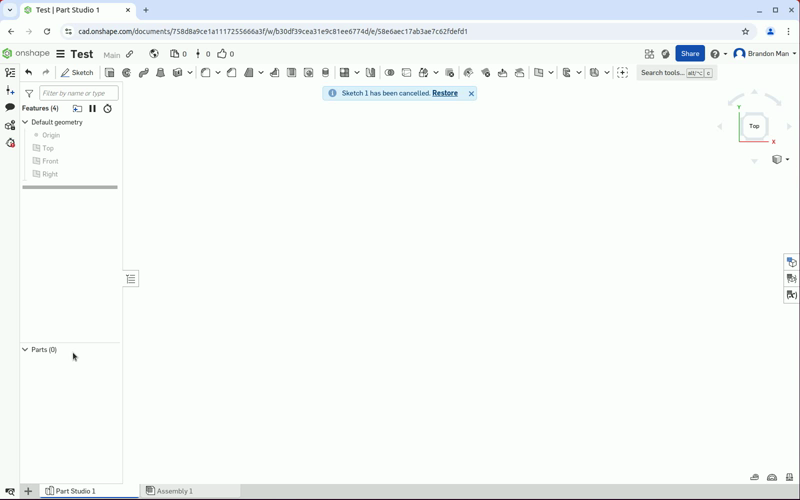
key(shift+p)
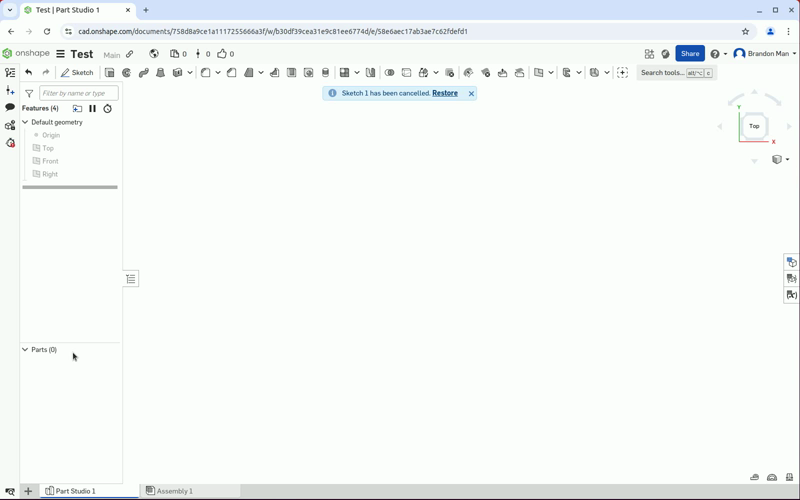
key(space)
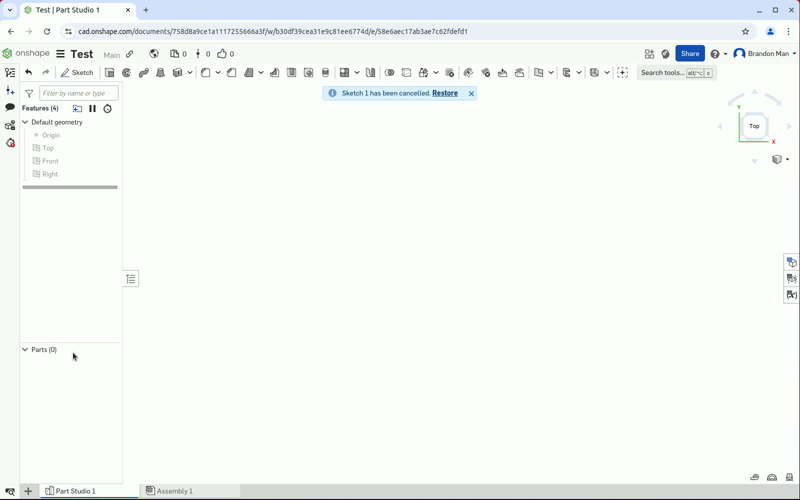
key_down(shift)
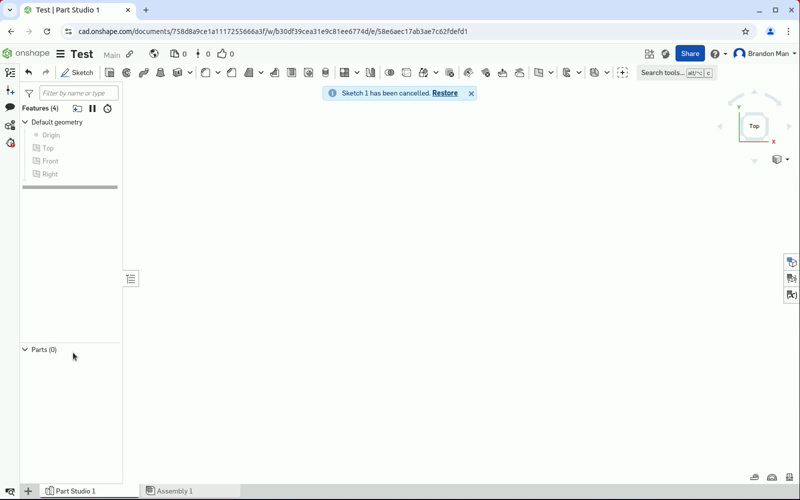
key(up)
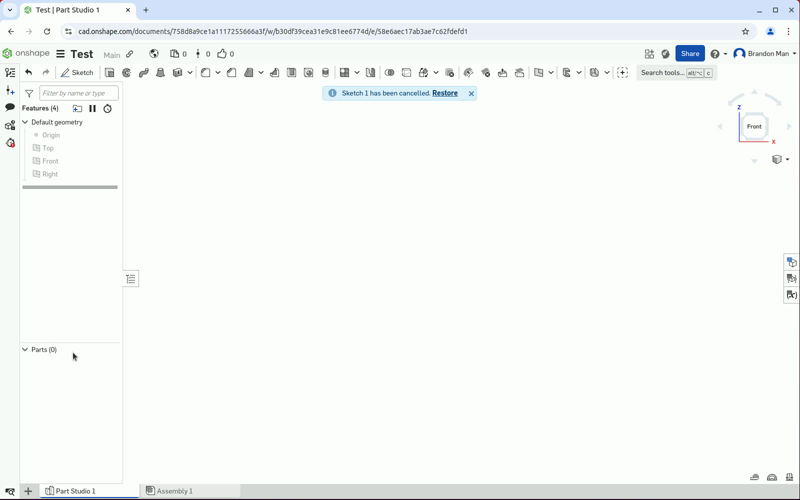
key_up(shift)
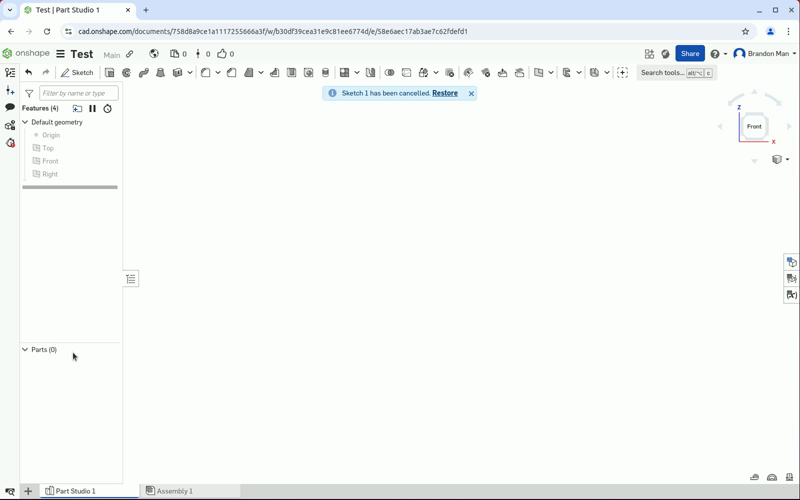
mouse_move(73, 352)
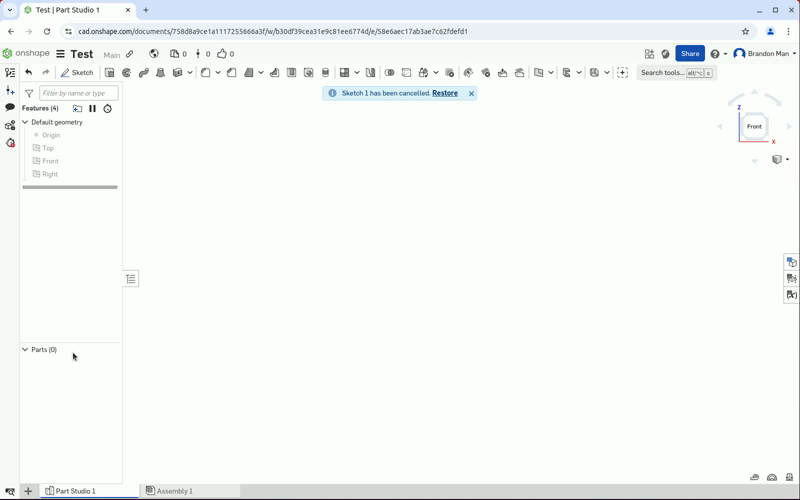
key(shift+y)
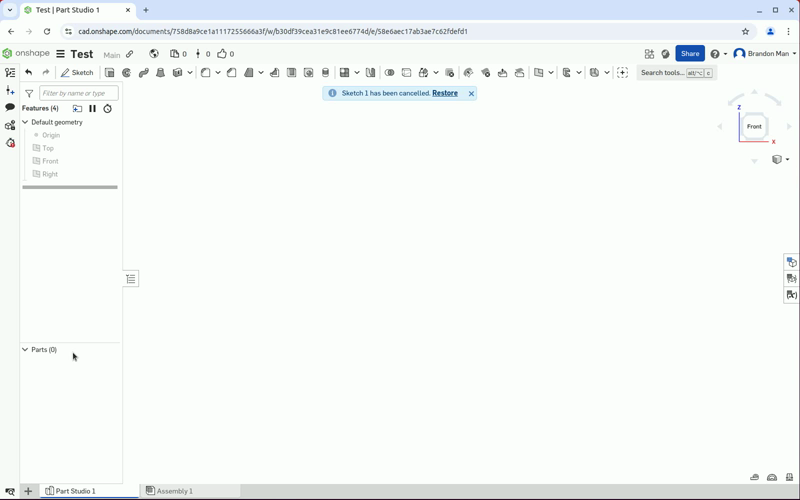
key(shift+s)
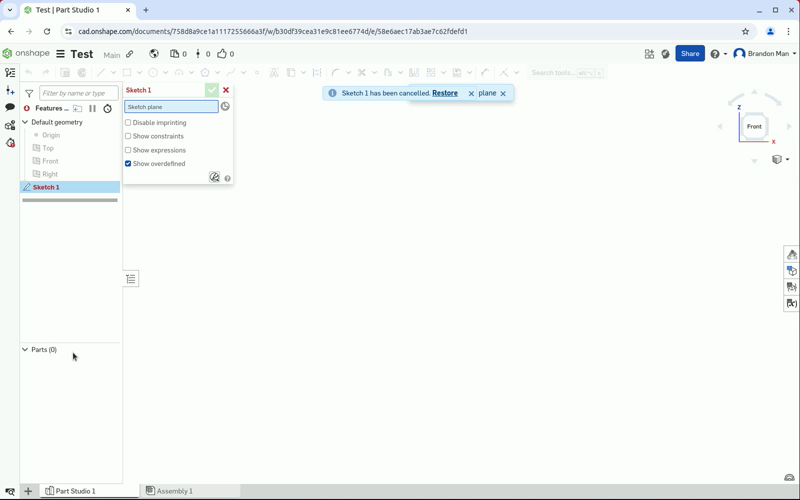
mouse_move(73, 163)
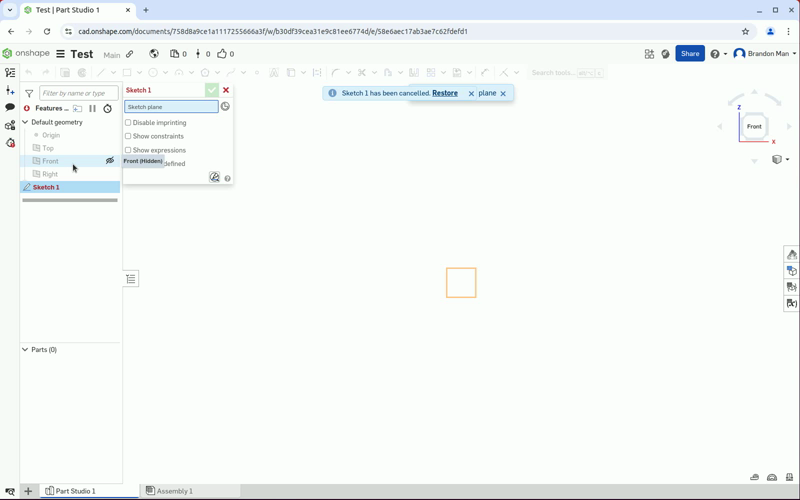
click(73, 163)
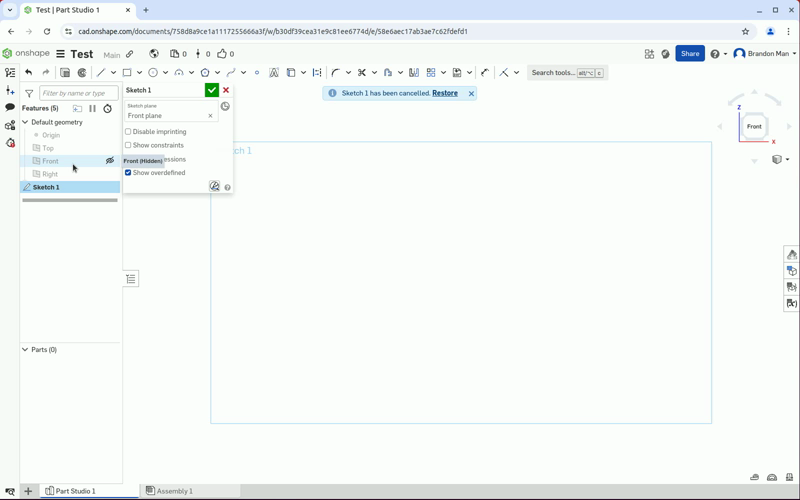
mouse_move(73, 352)
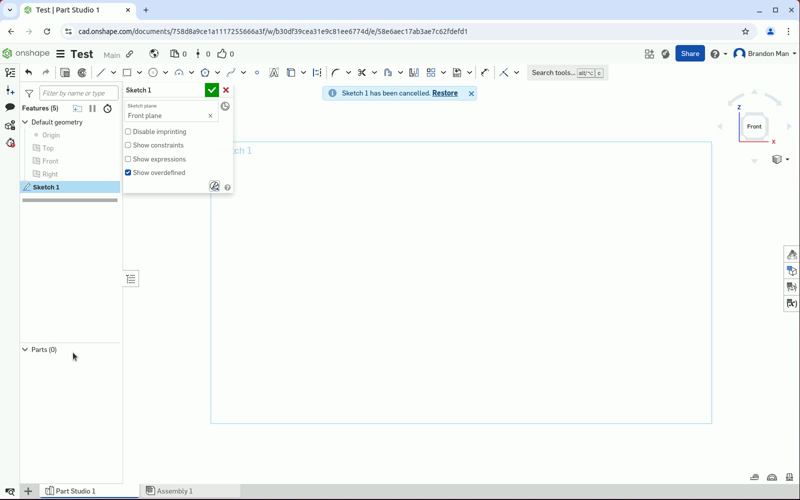
key(y)
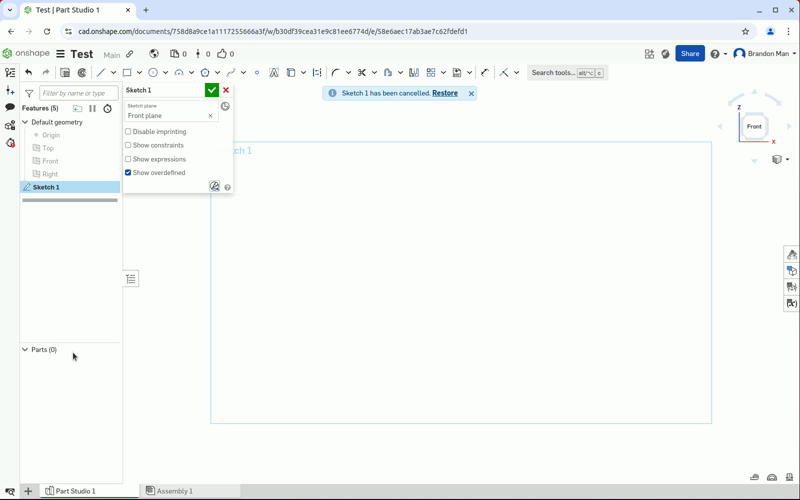
key(l)
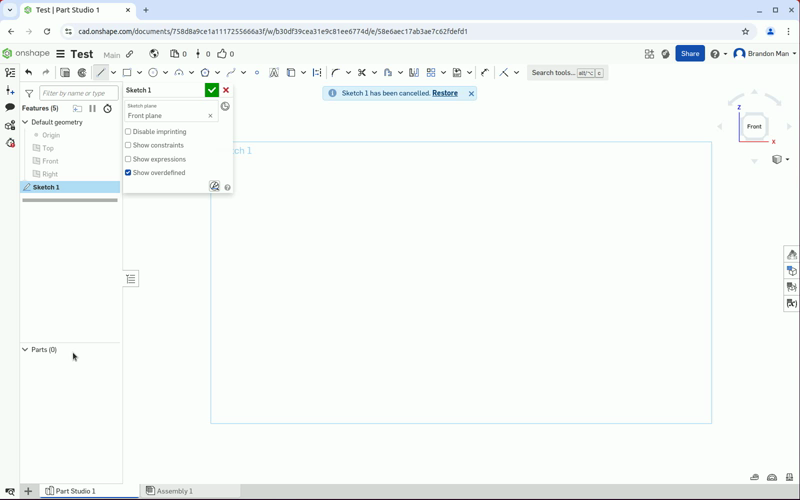
key_down(shift)
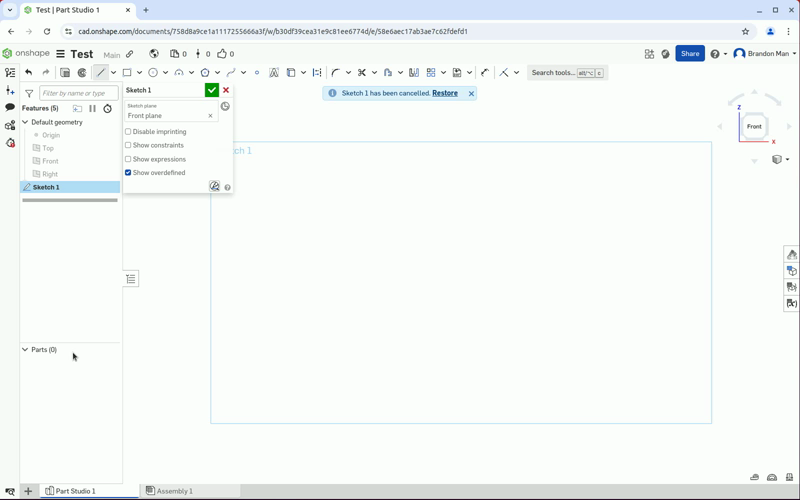
mouse_move(460, 325)
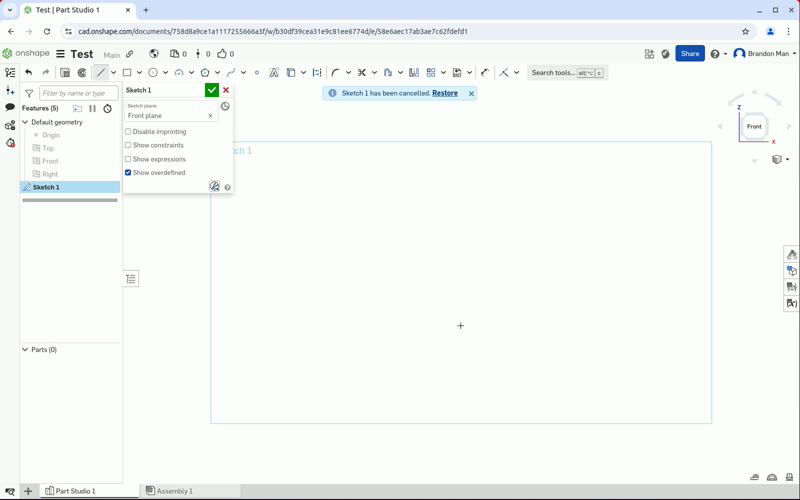
click(460, 325)
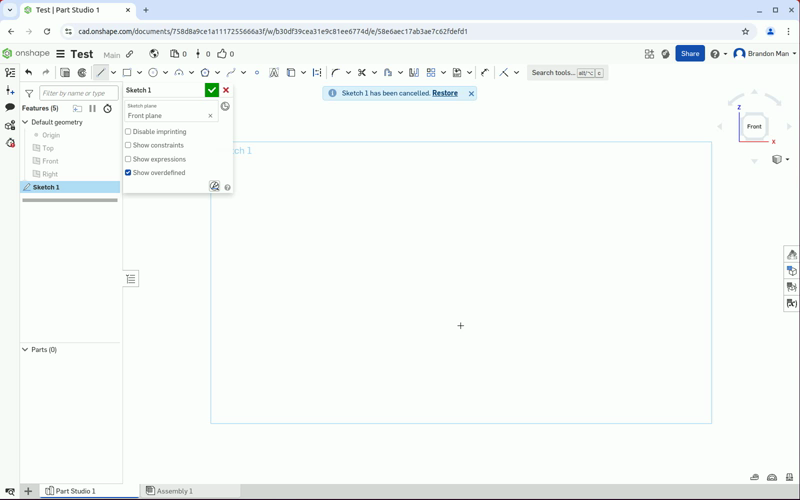
key_up(shift)
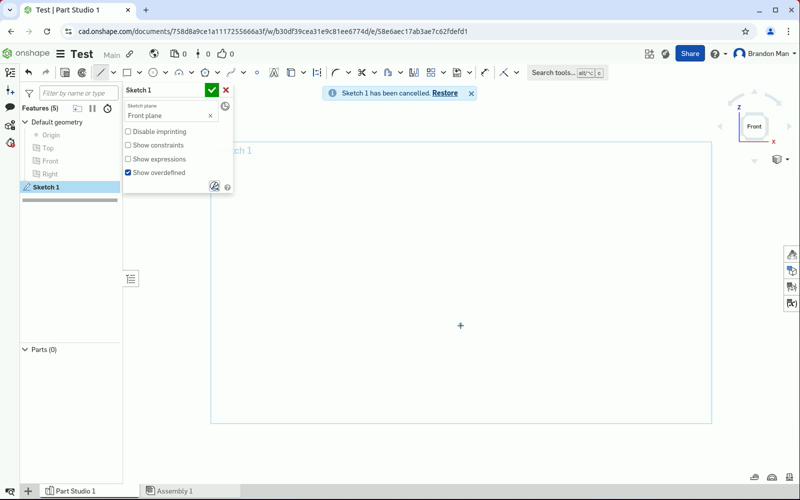
key_down(shift)
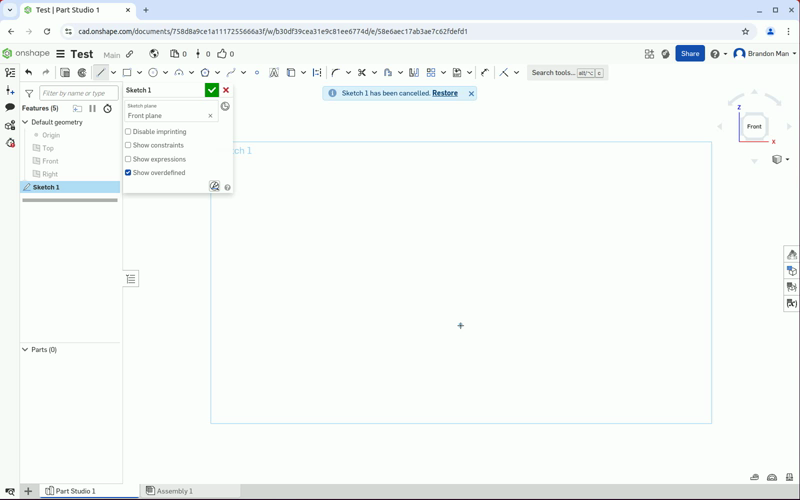
mouse_move(573, 325)
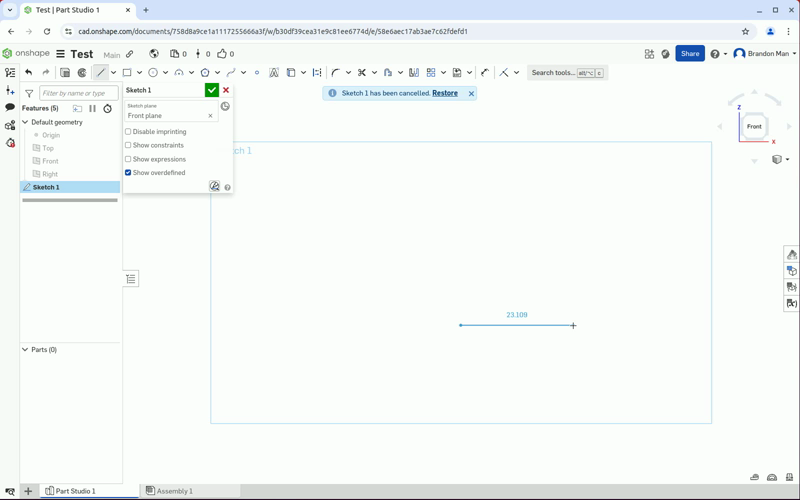
click(573, 325)
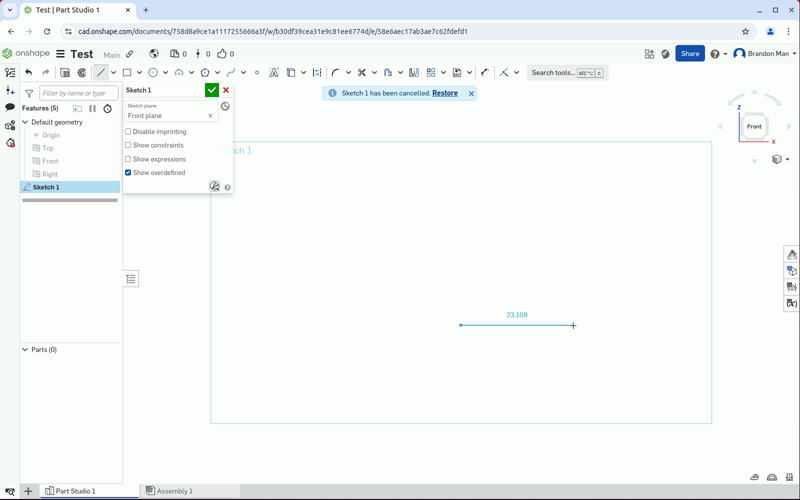
key_up(shift)
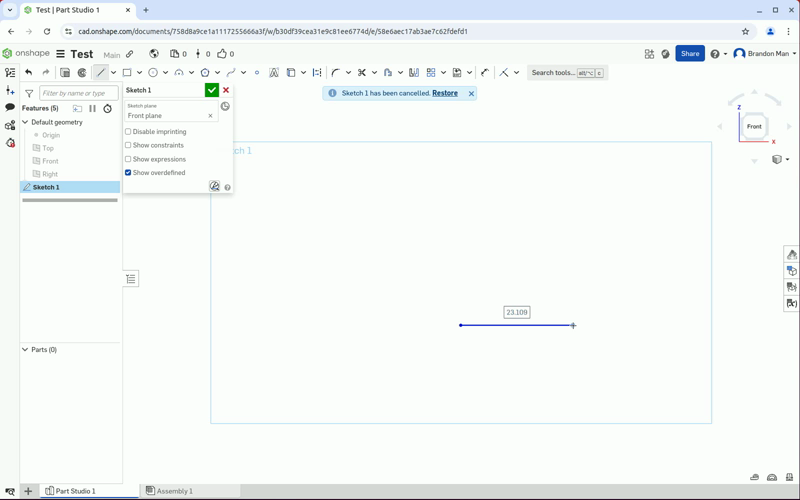
key_down(shift)
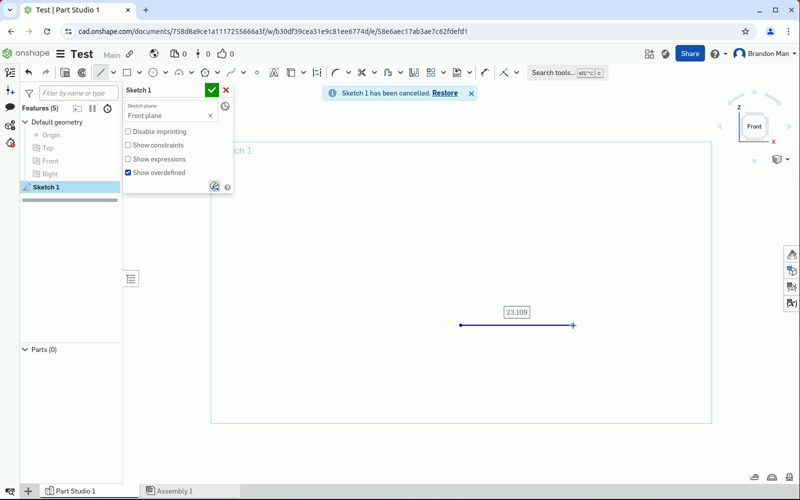
mouse_move(589, 325)
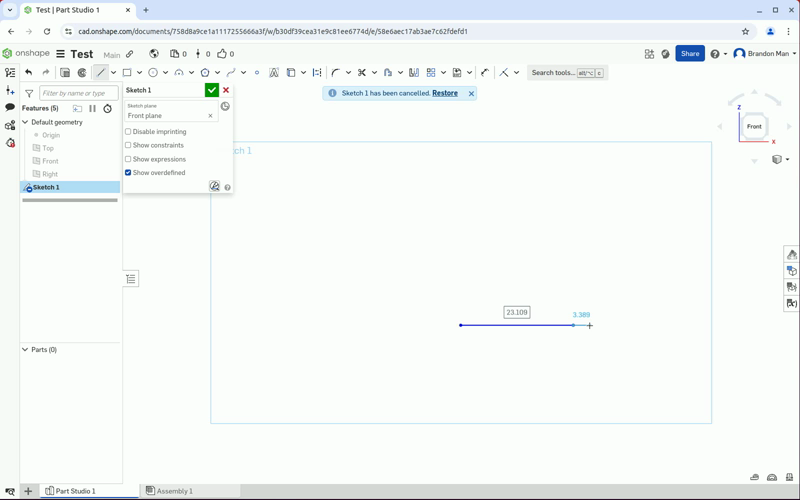
mouse_move(573, 296)
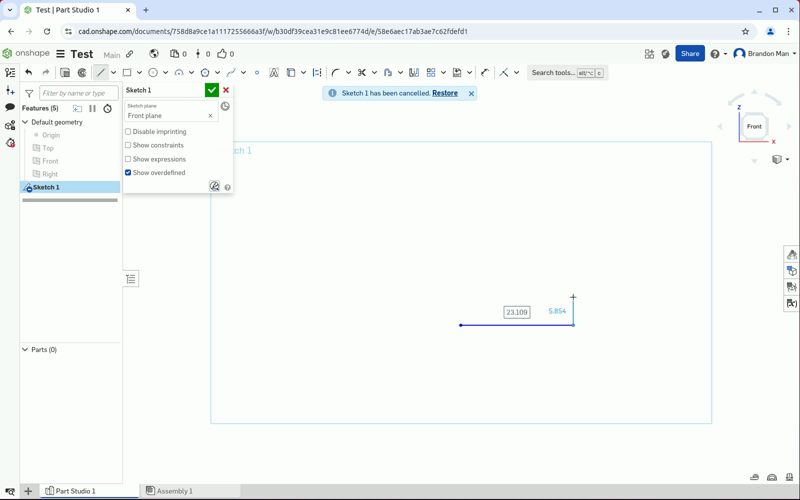
click(573, 296)
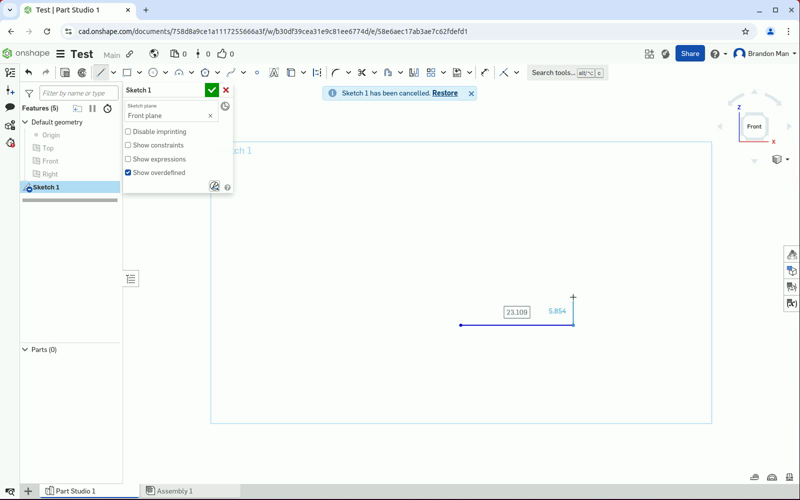
key_up(shift)
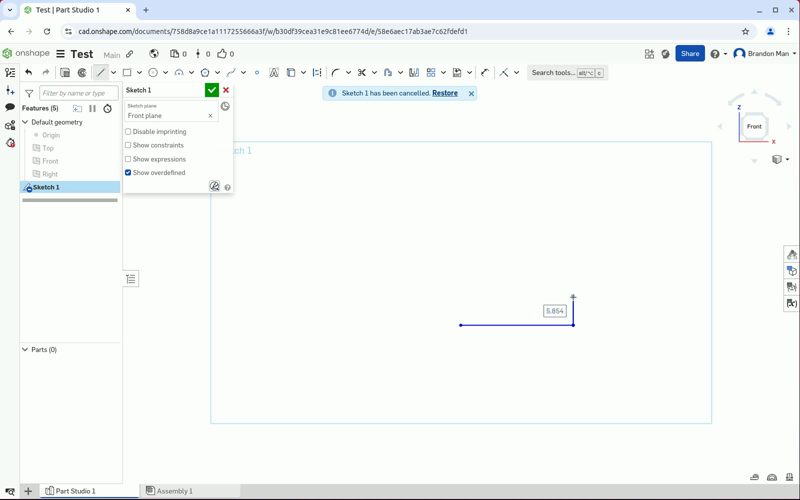
key_down(shift)
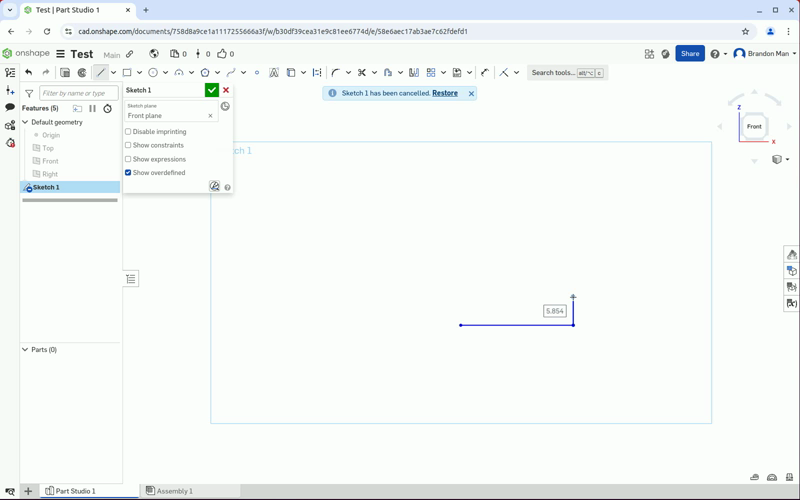
mouse_move(589, 296)
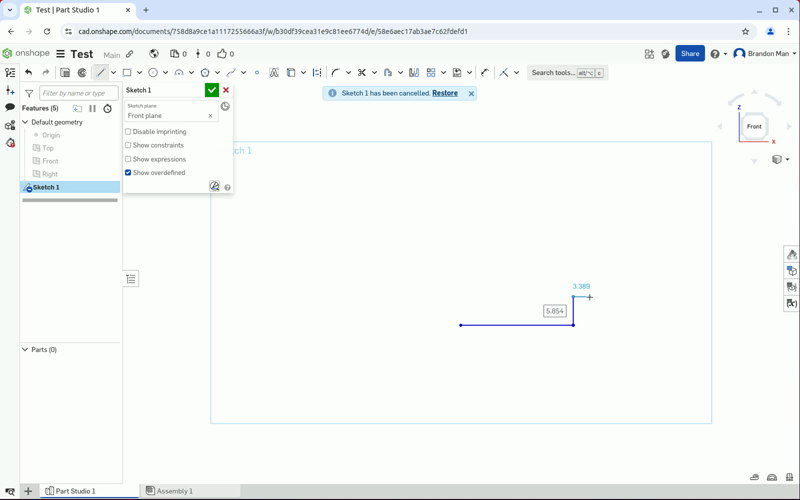
mouse_move(534, 296)
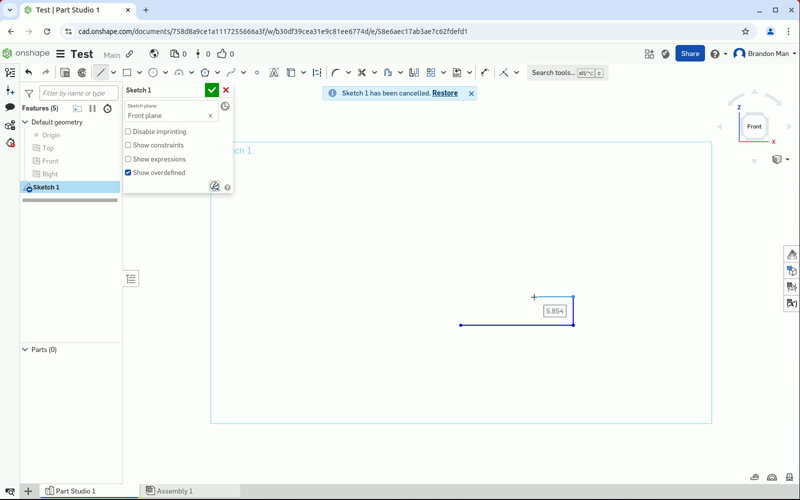
click(534, 296)
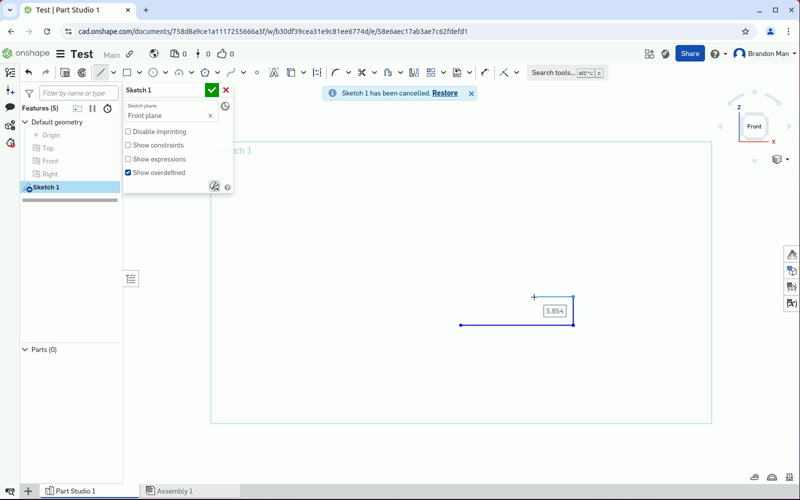
key_up(shift)
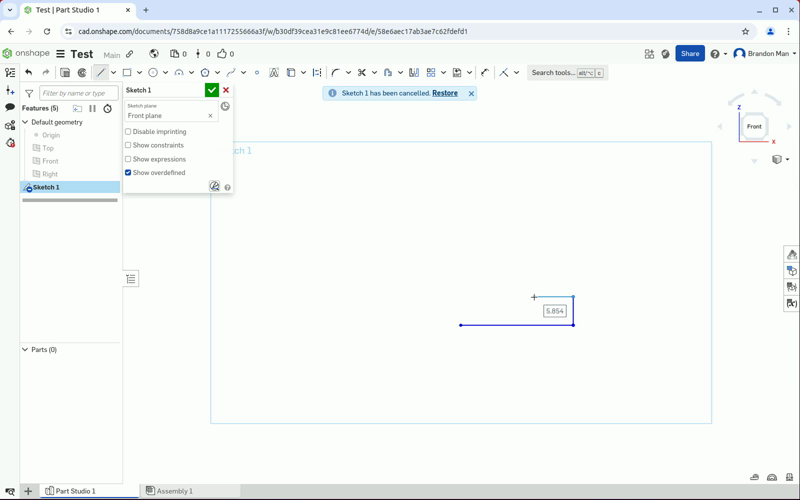
key_down(shift)
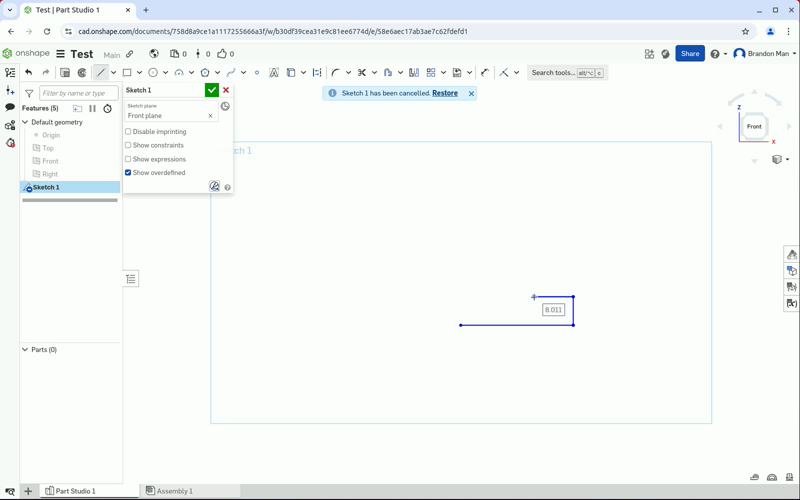
mouse_move(564, 296)
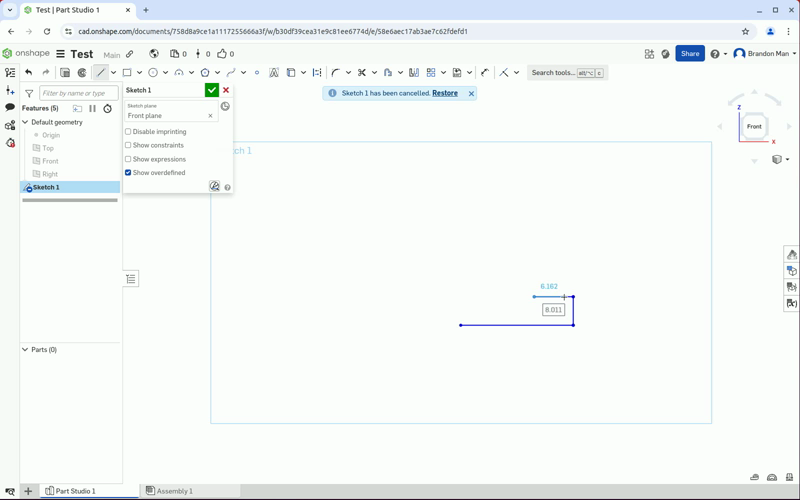
mouse_move(534, 268)
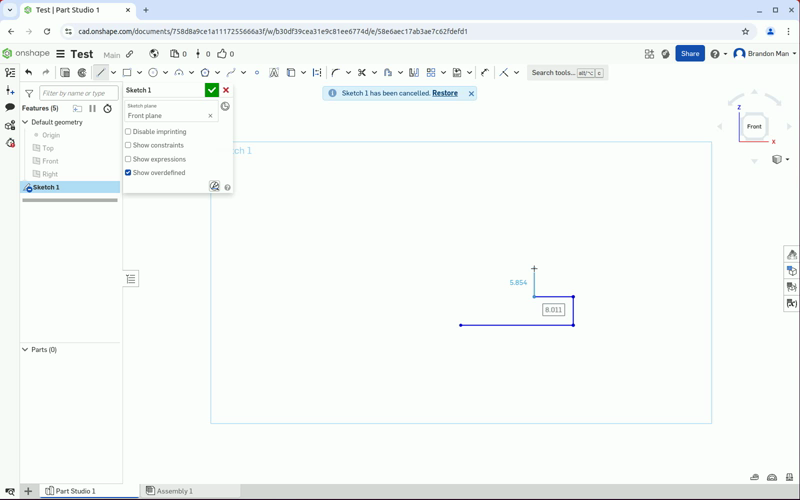
click(534, 268)
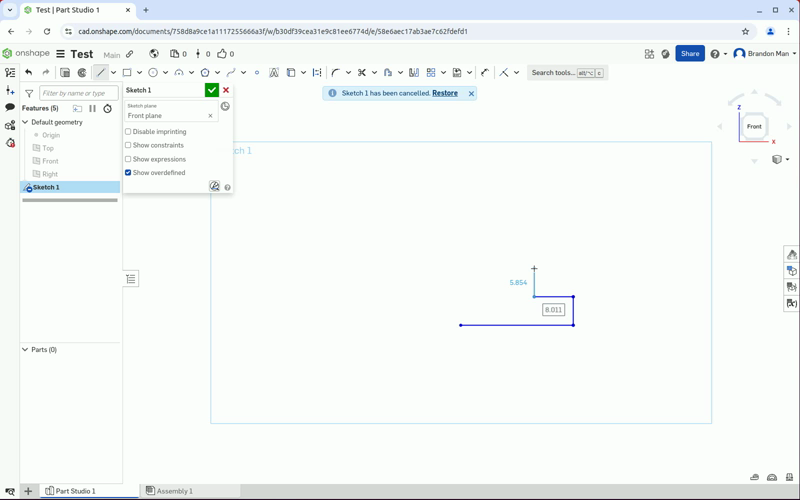
key_up(shift)
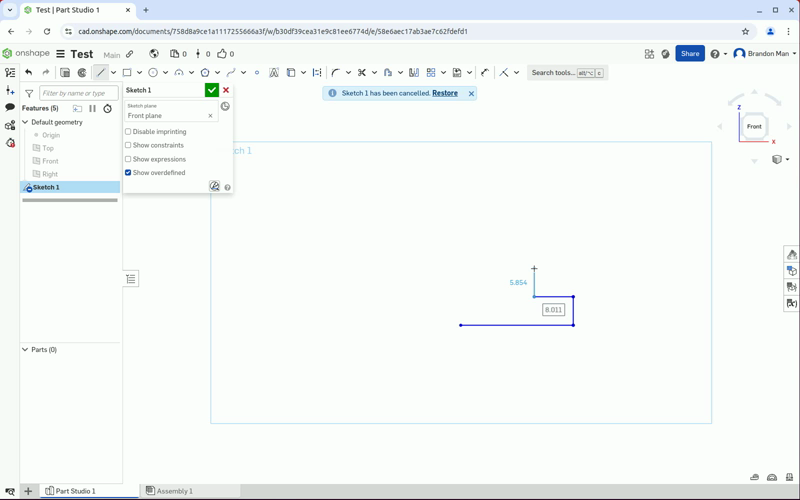
key_down(shift)
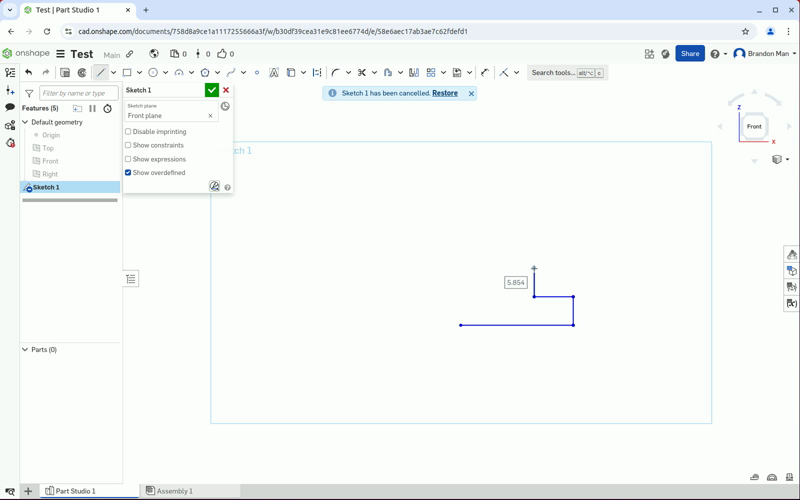
mouse_move(564, 268)
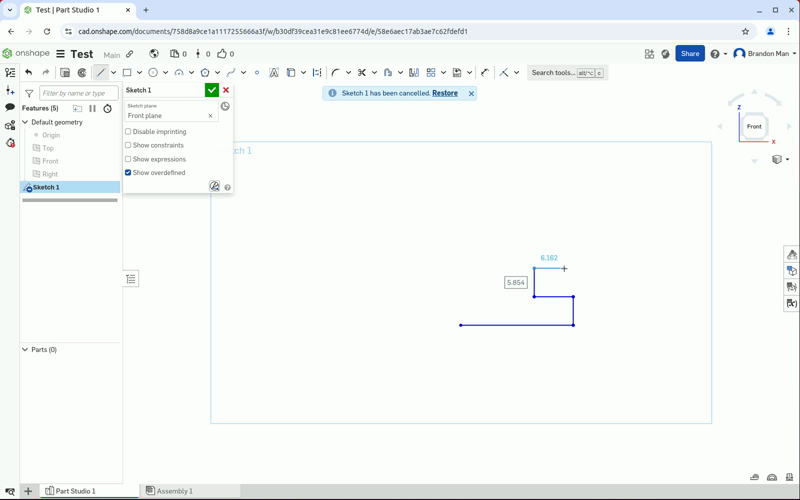
mouse_move(573, 268)
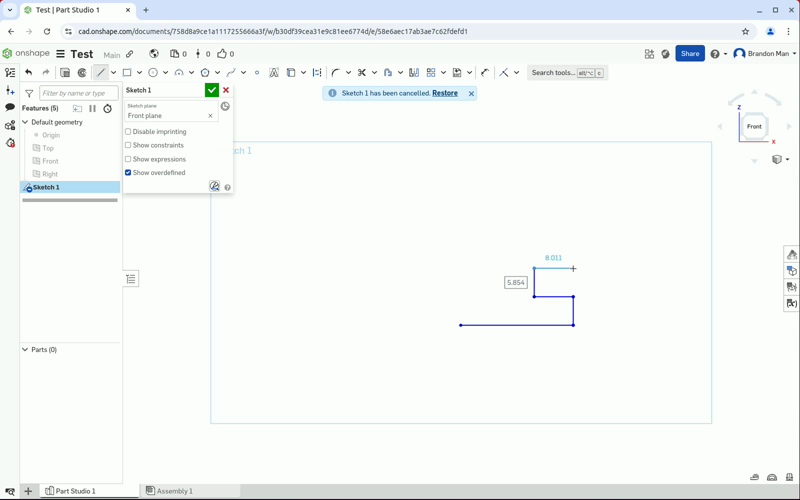
click(573, 268)
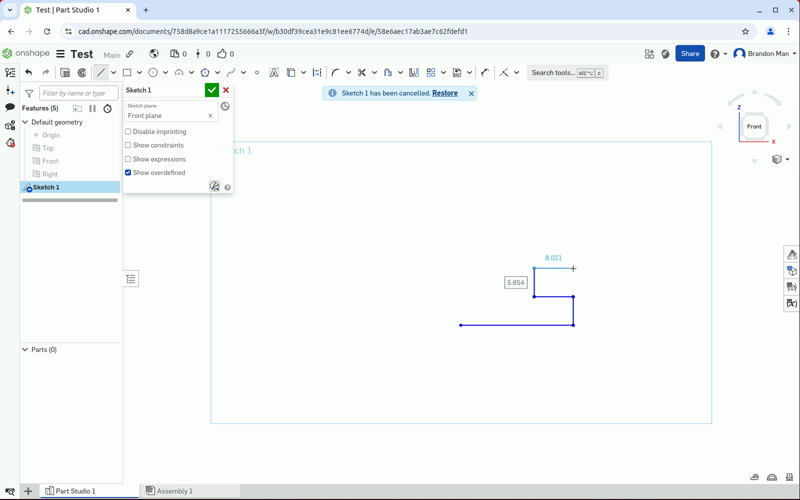
key_up(shift)
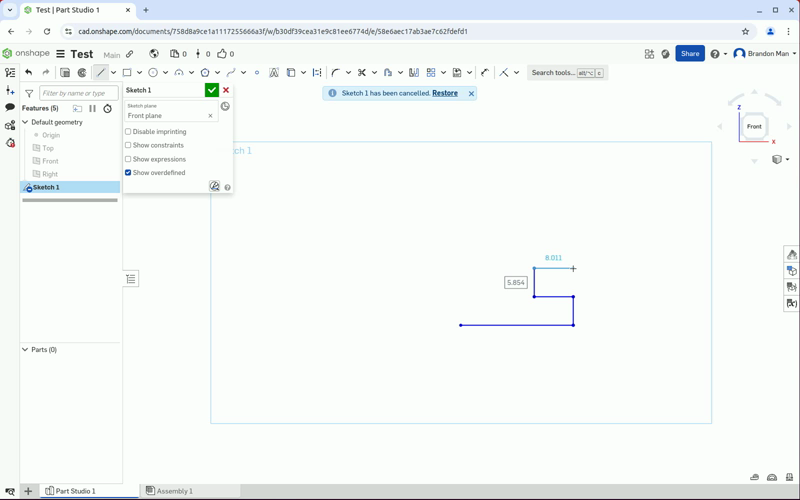
key_down(shift)
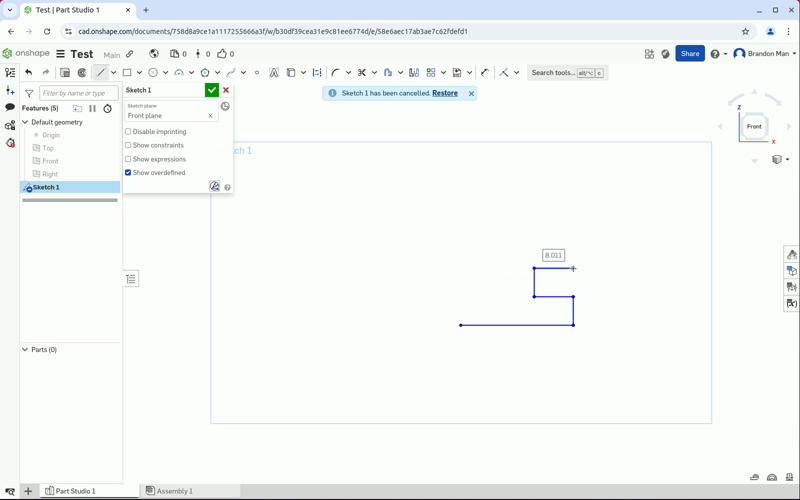
mouse_move(589, 268)
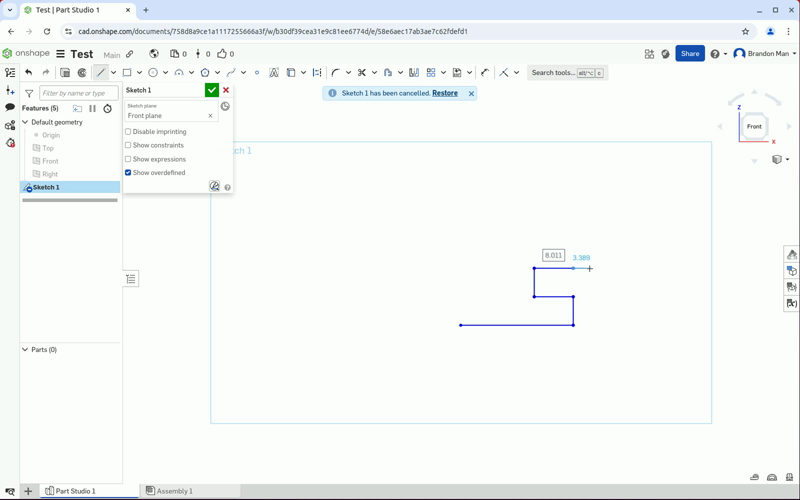
mouse_move(573, 240)
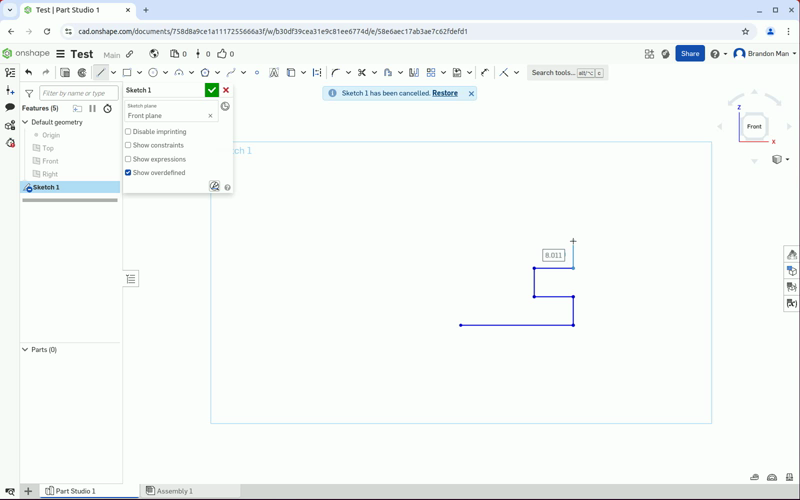
click(573, 240)
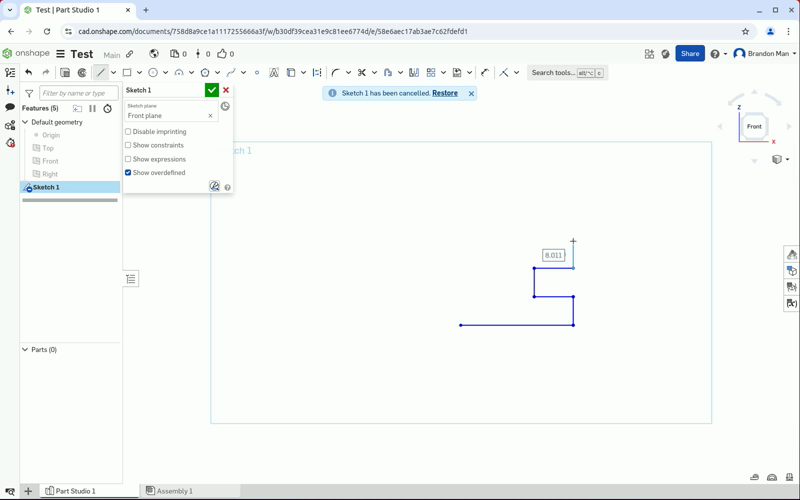
key_up(shift)
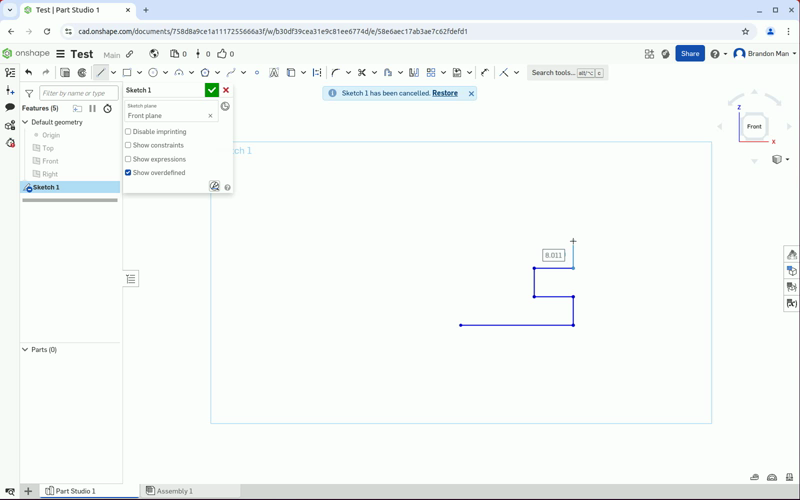
key_down(shift)
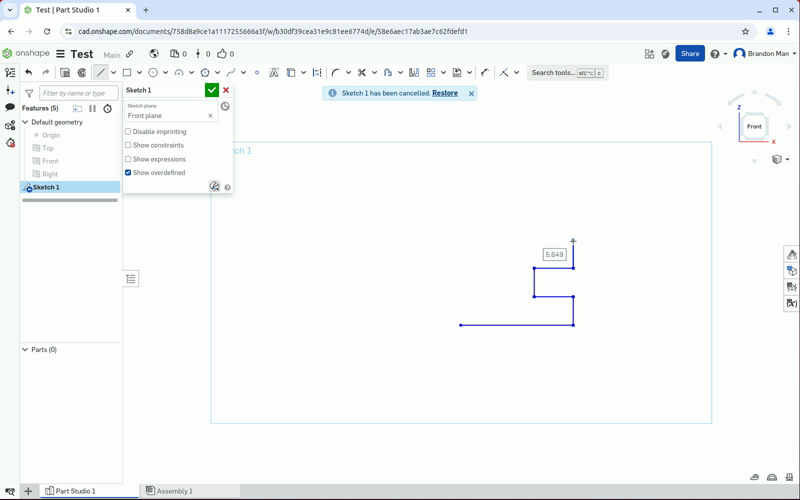
mouse_move(460, 240)
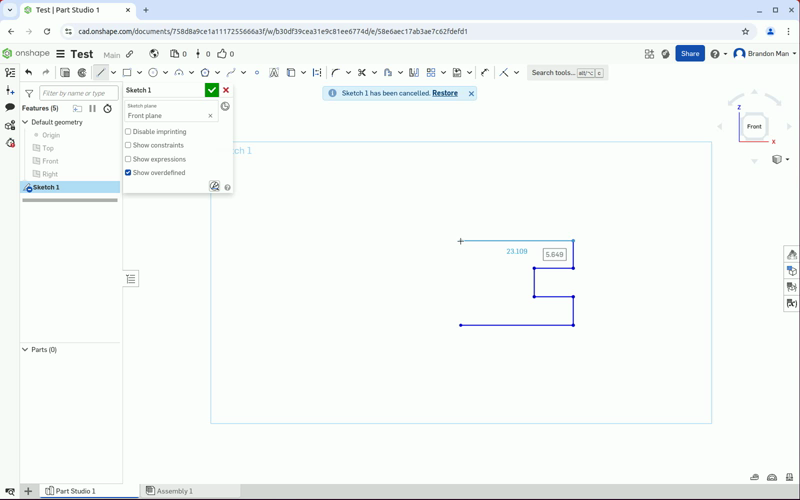
click(460, 240)
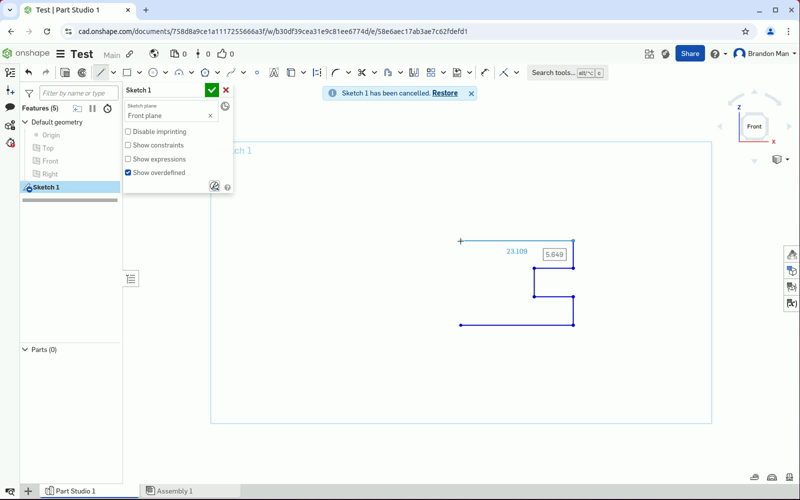
key_up(shift)
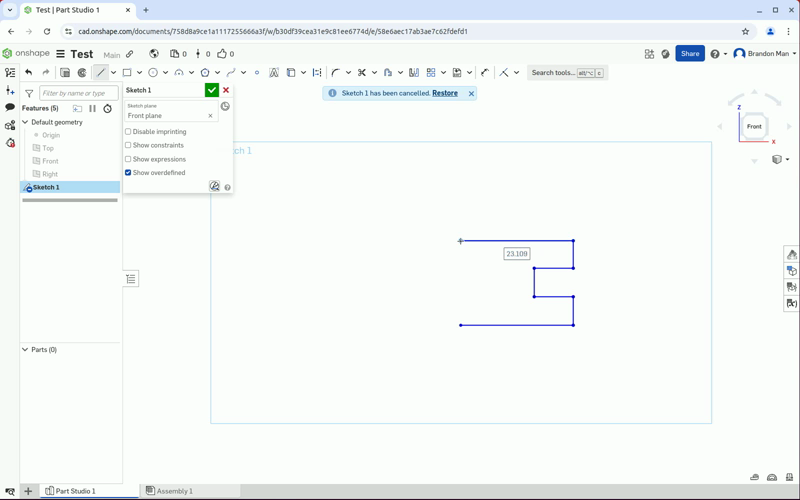
key(esc)
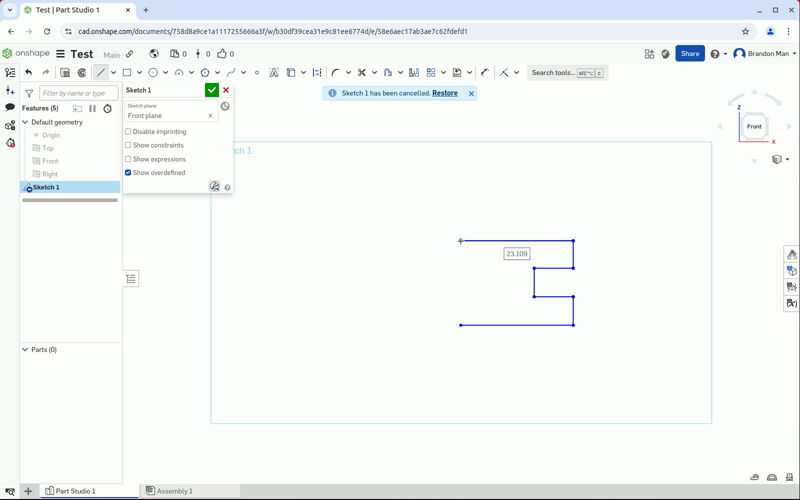
key(a)
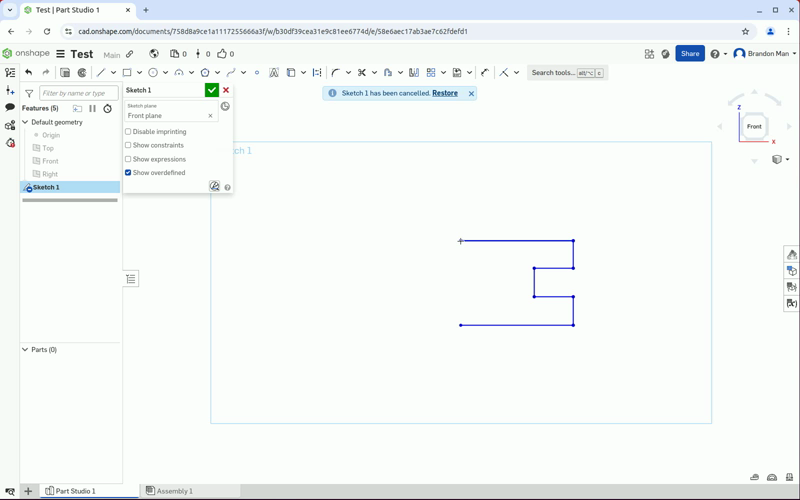
mouse_move(460, 240)
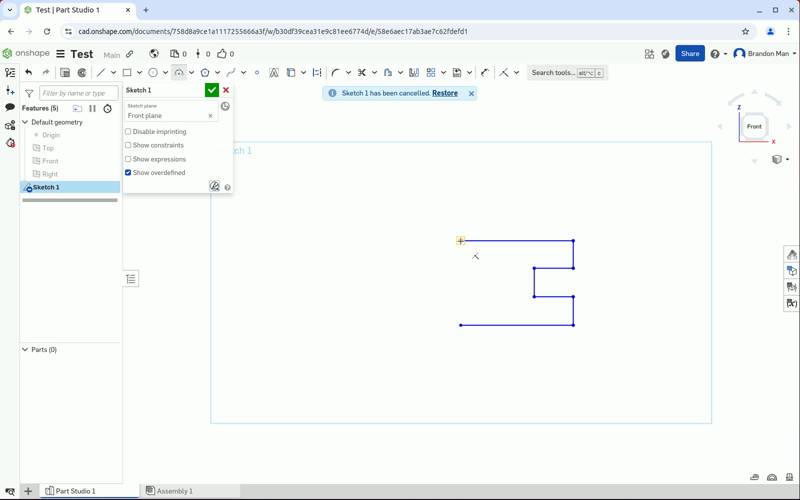
click(460, 240)
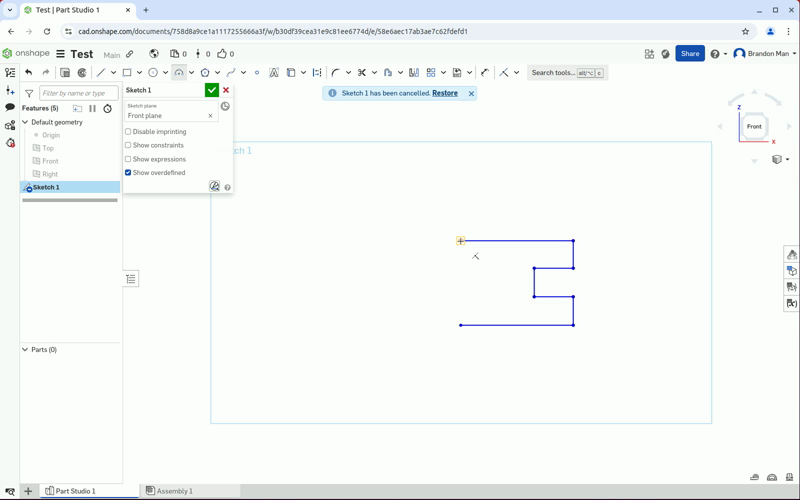
mouse_move(460, 325)
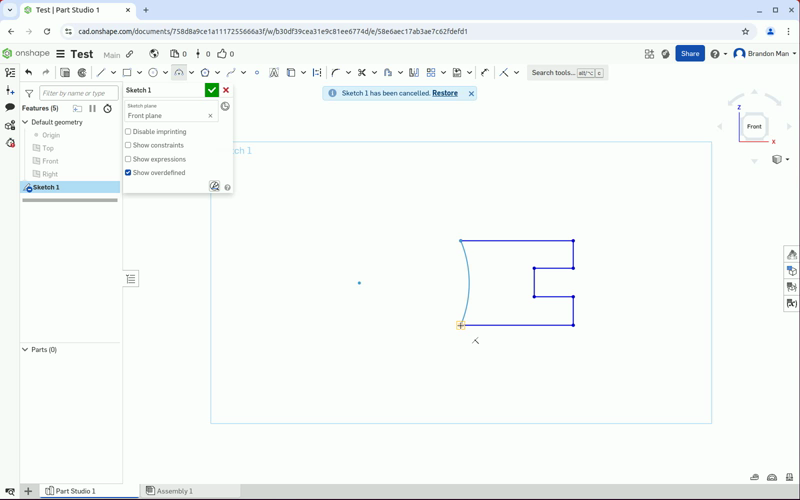
click(460, 325)
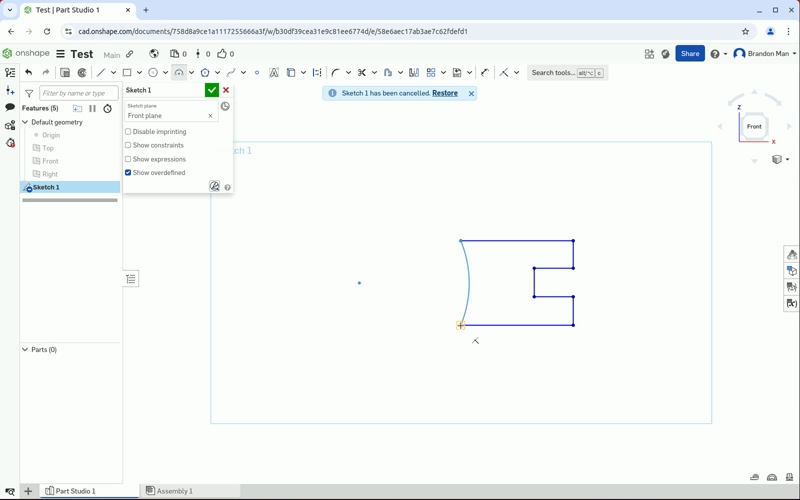
key_down(shift)
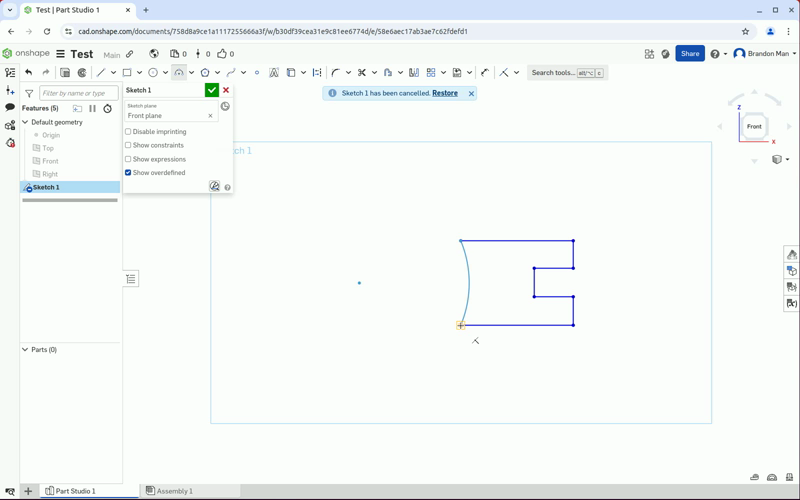
mouse_move(502, 282)
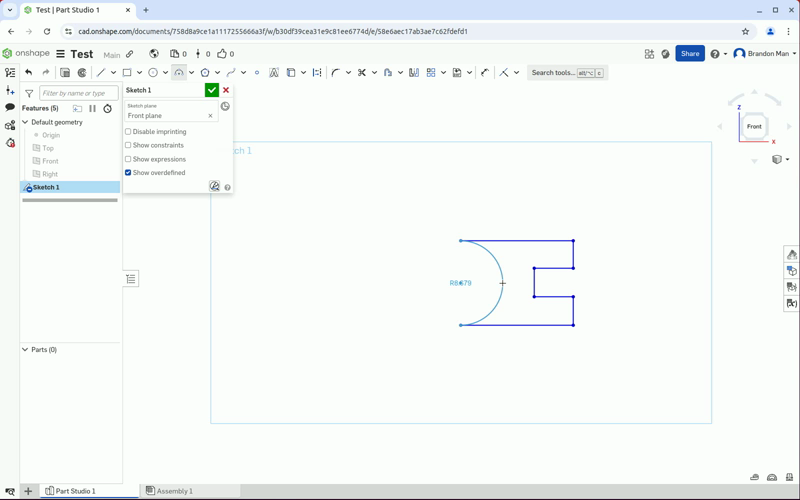
click(502, 282)
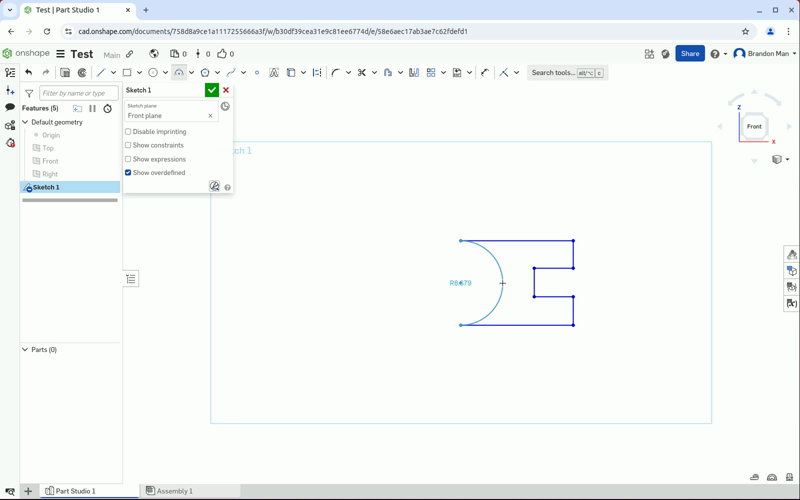
key_up(shift)
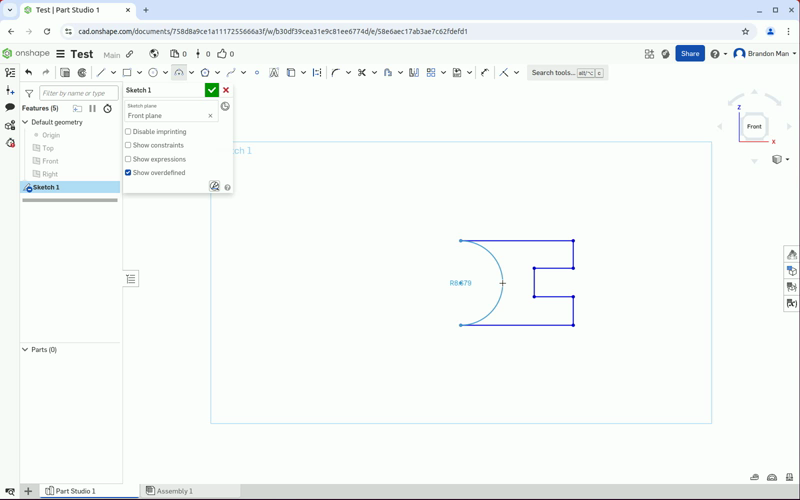
key(esc)
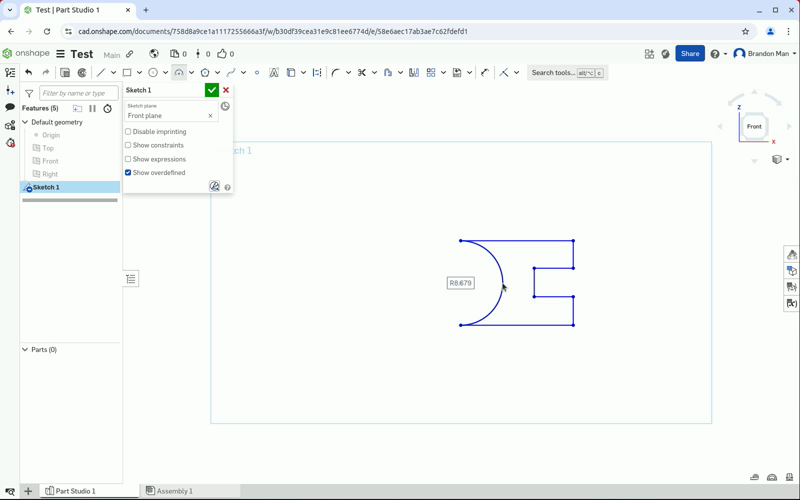
key(c)
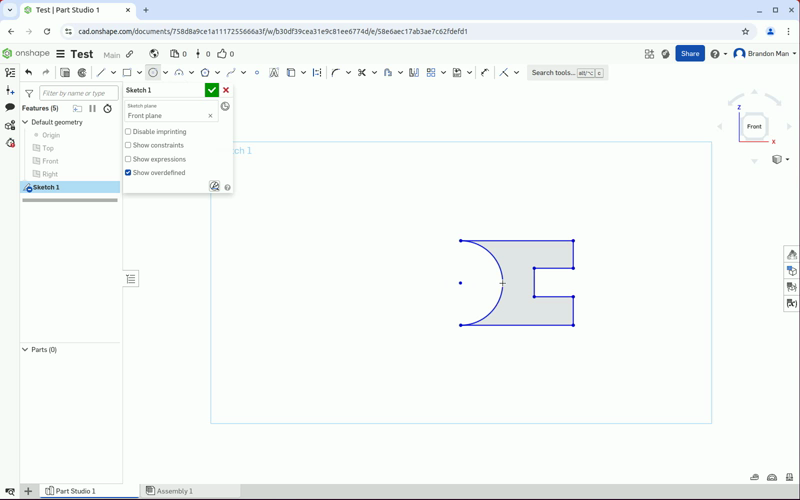
key_down(shift)
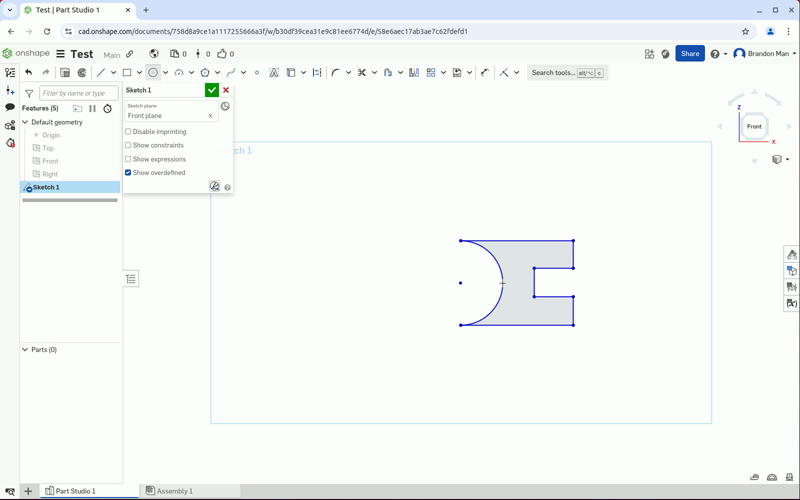
mouse_move(553, 310)
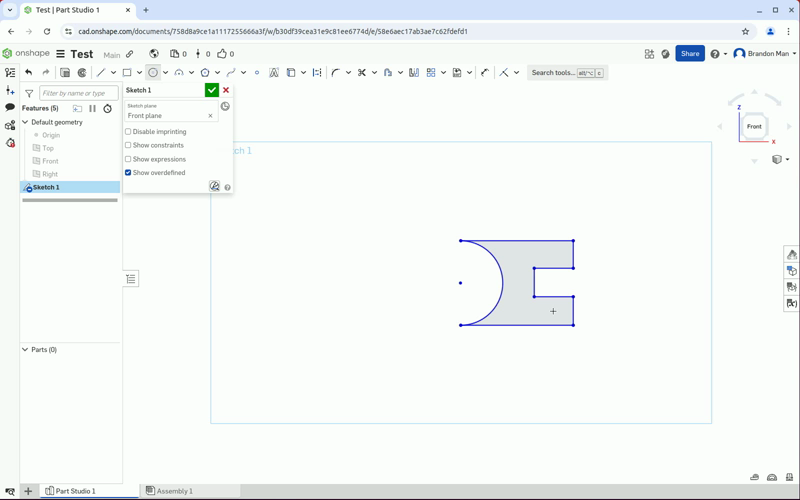
click(553, 310)
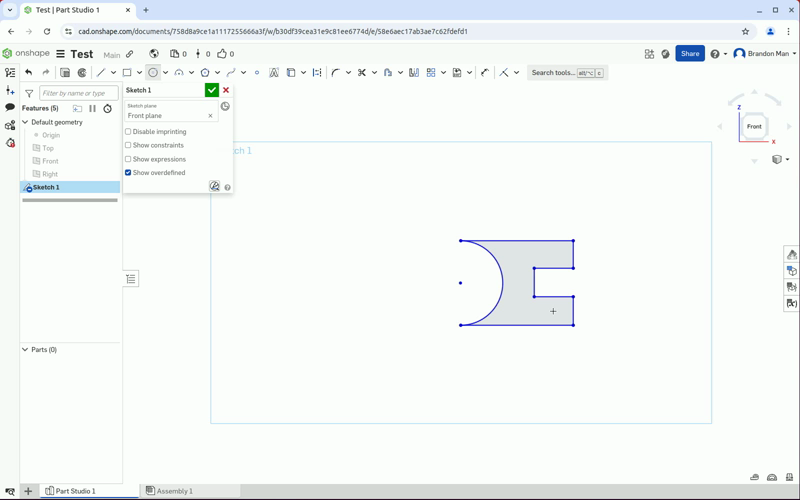
key_up(shift)
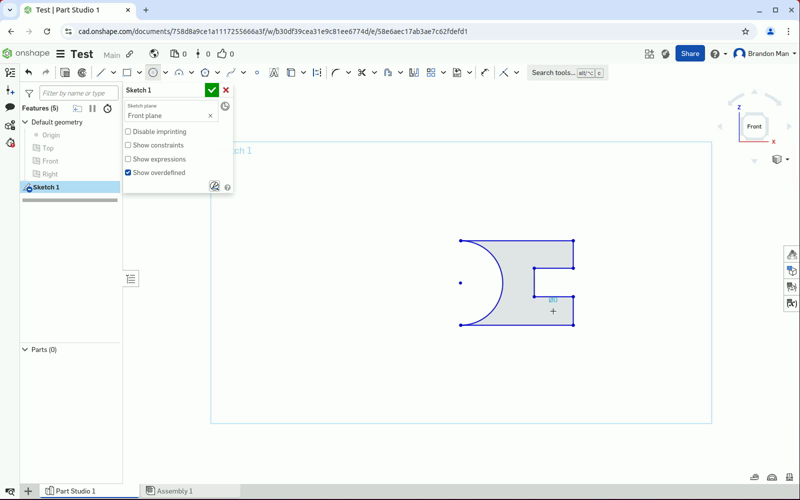
mouse_move(560, 310)
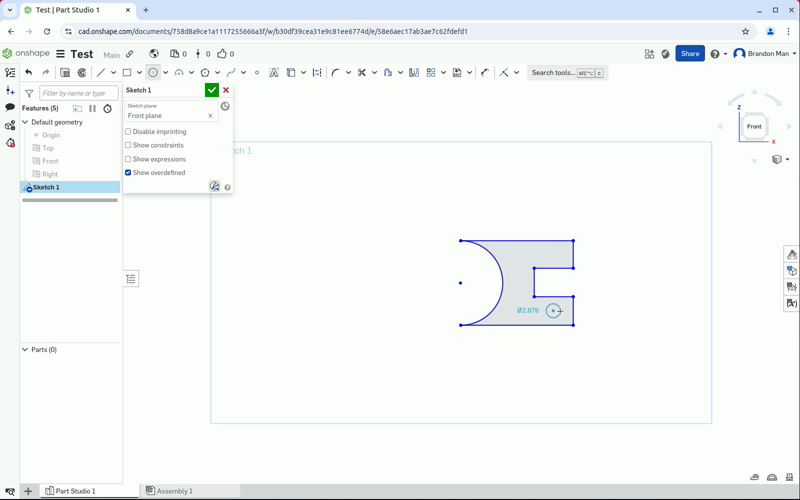
click(560, 310)
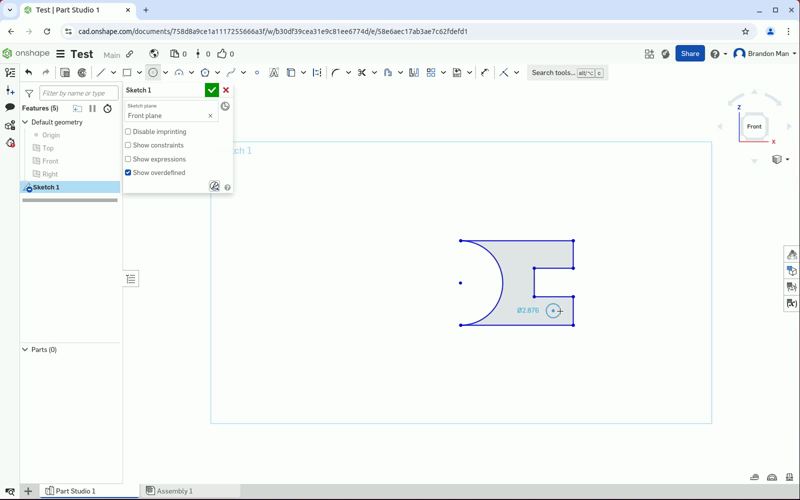
key(esc)
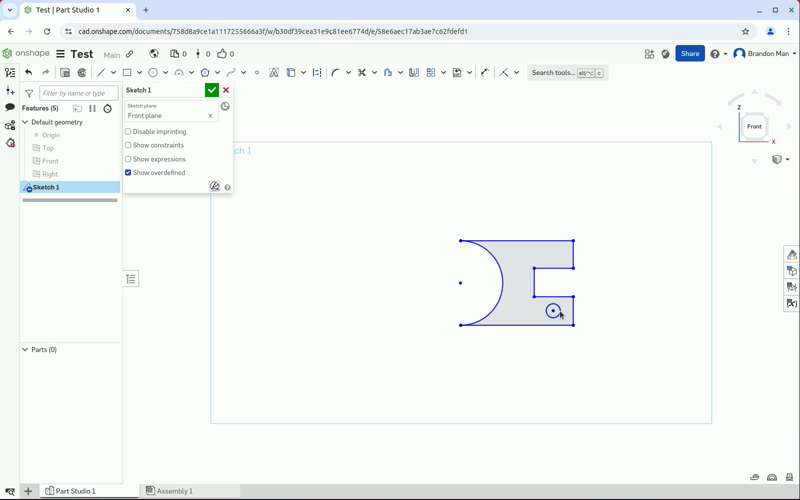
key(c)
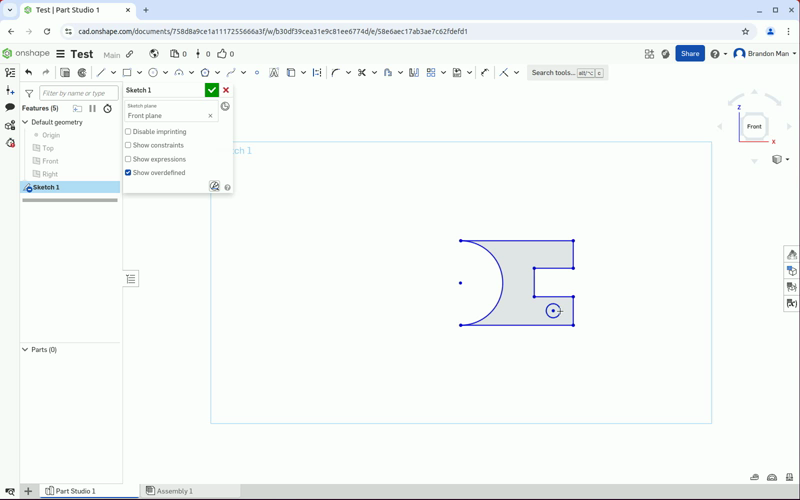
key_down(shift)
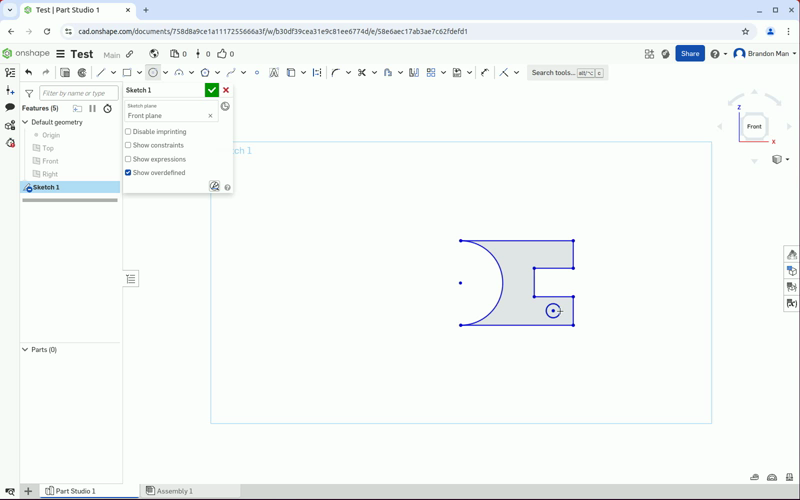
mouse_move(553, 255)
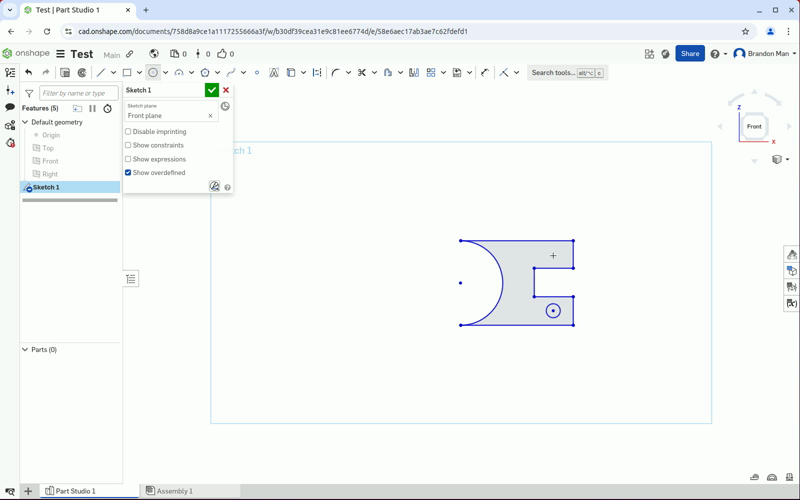
click(553, 255)
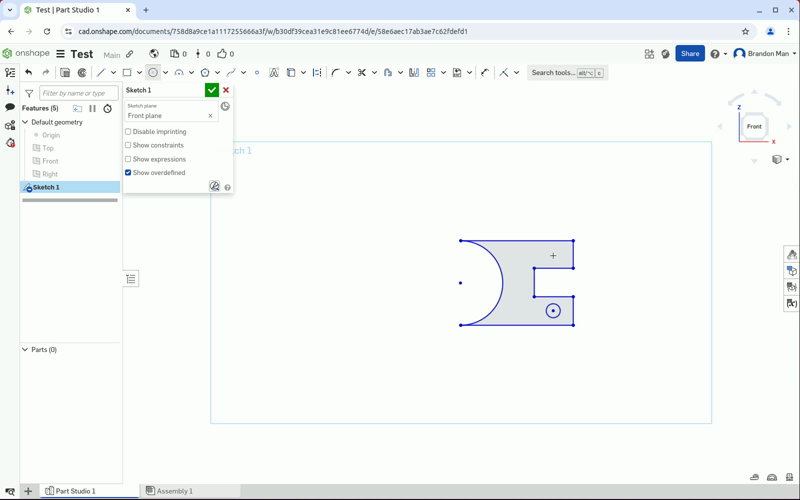
key_up(shift)
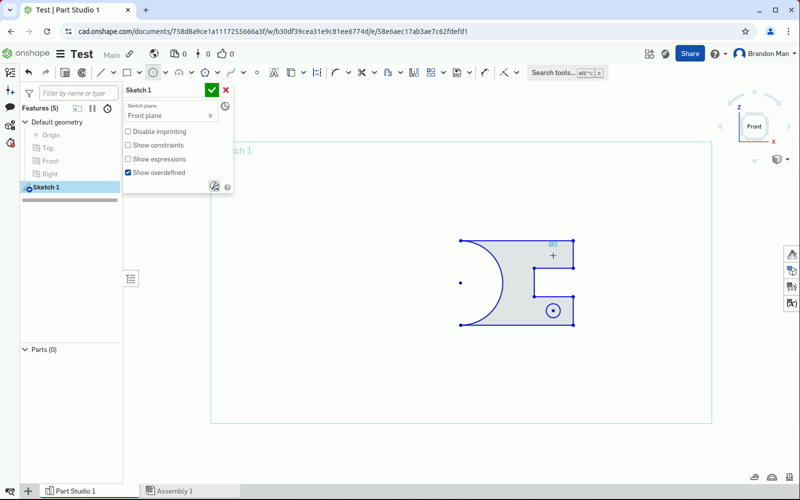
mouse_move(560, 255)
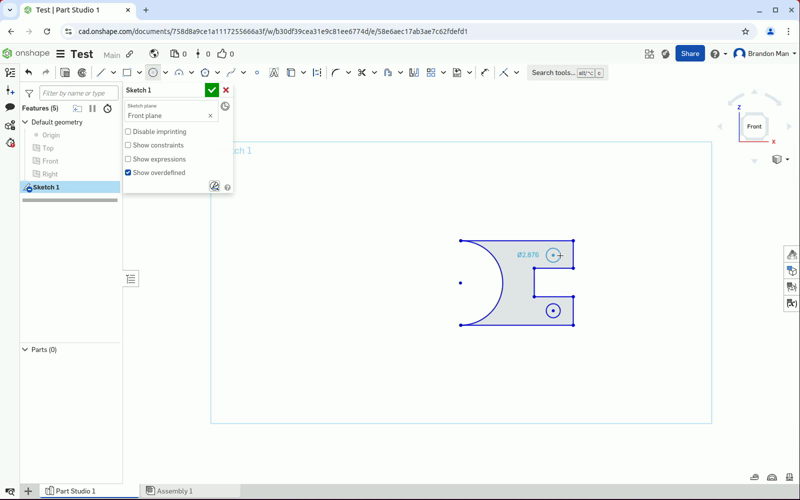
click(560, 255)
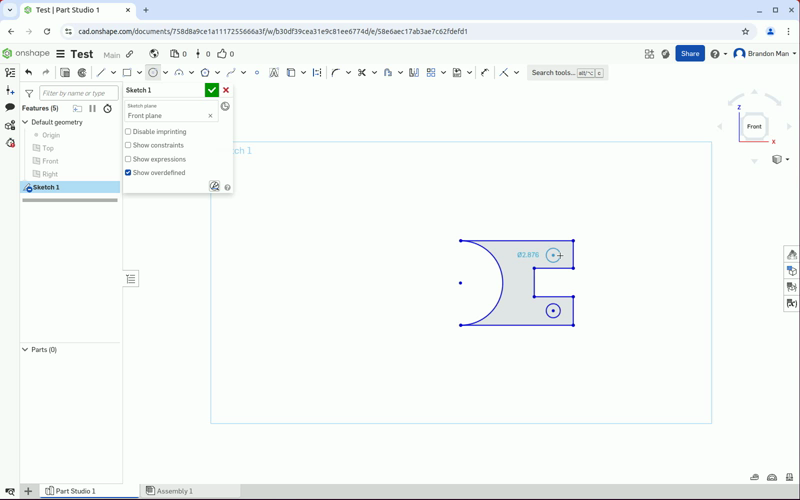
key(esc)
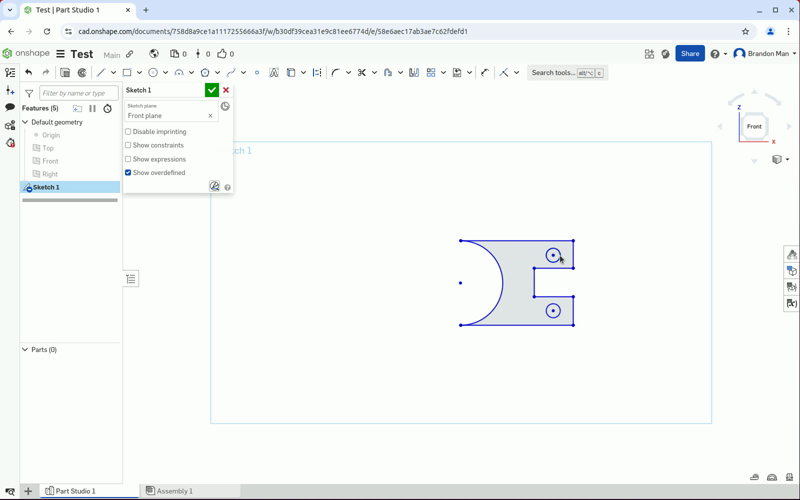
mouse_move(486, 308)
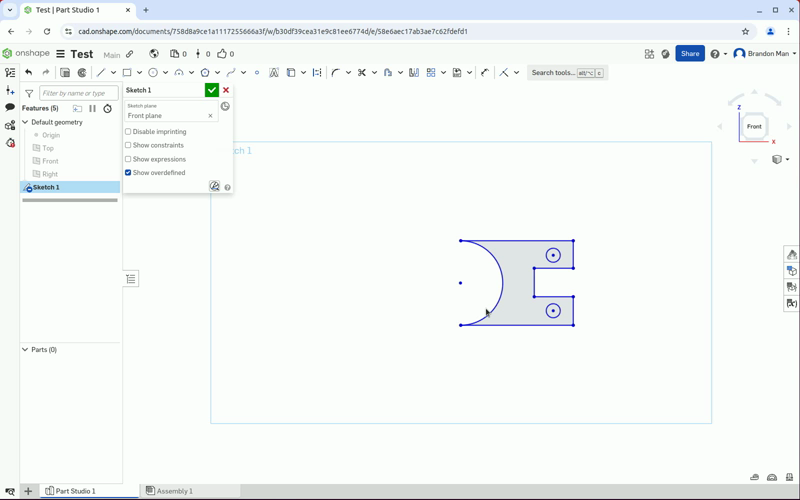
click(486, 308)
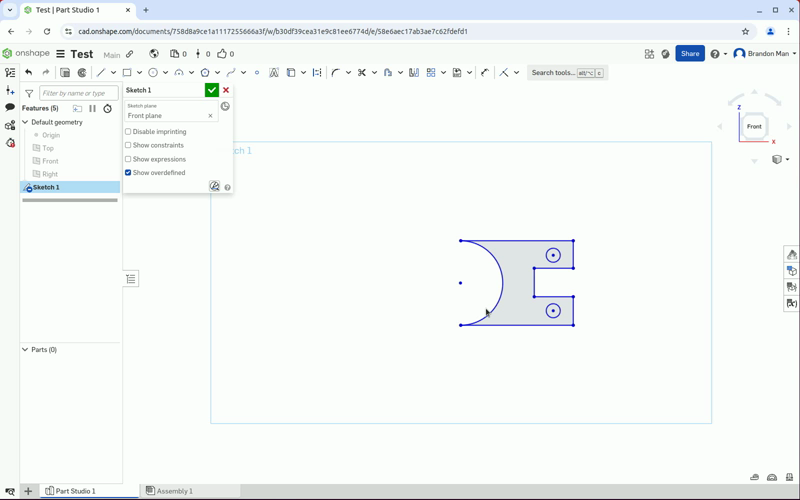
mouse_move(73, 352)
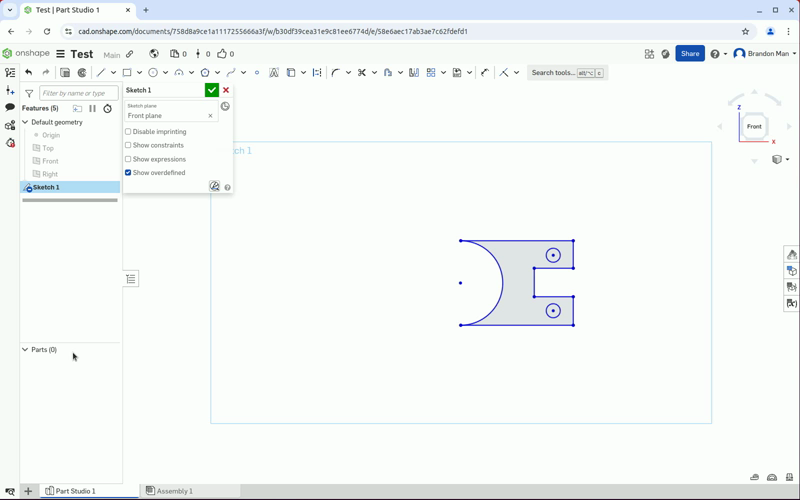
key(shift+y)
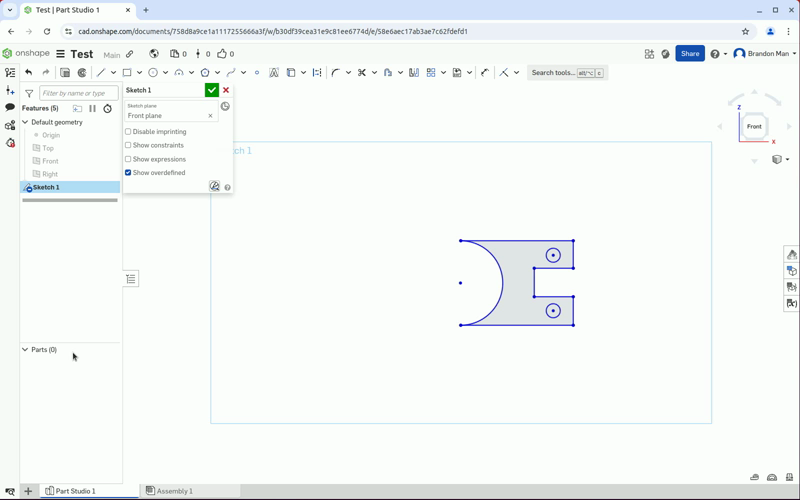
key(shift+e)
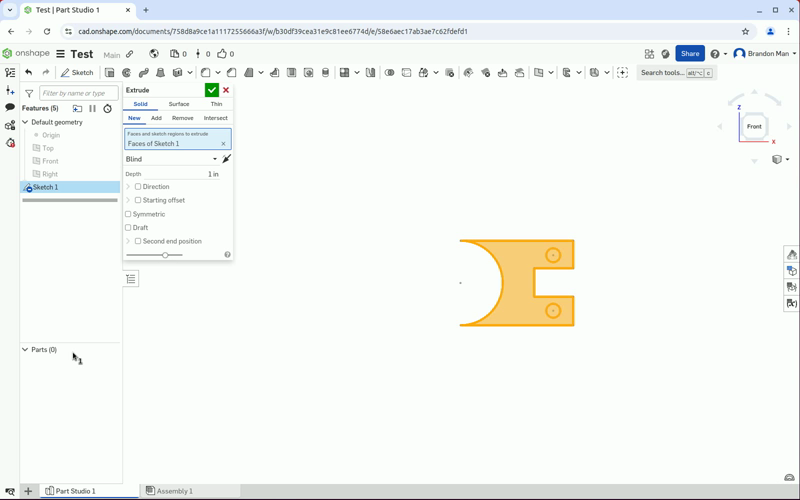
mouse_move(143, 106)
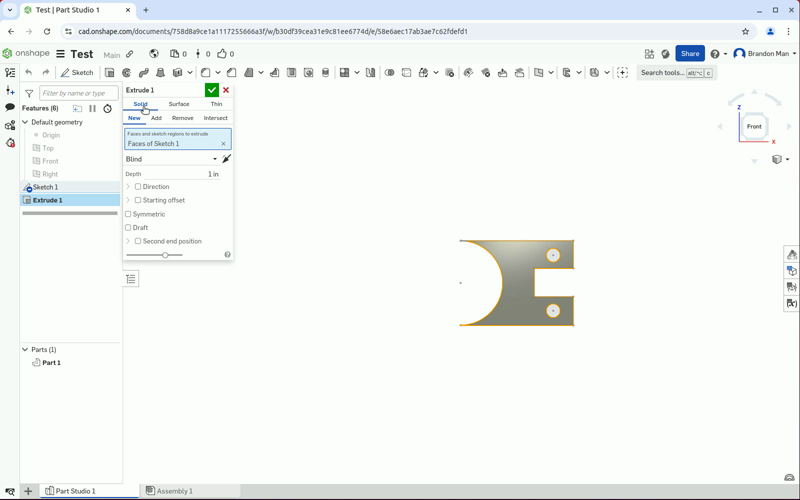
click(143, 106)
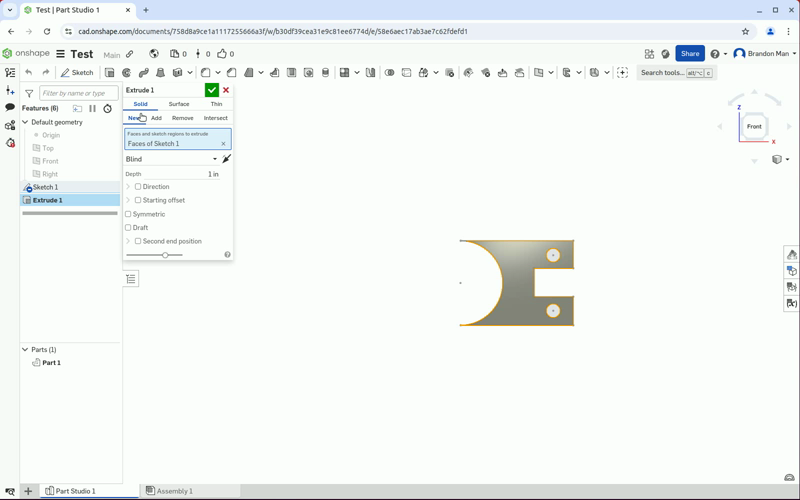
mouse_move(137, 120)
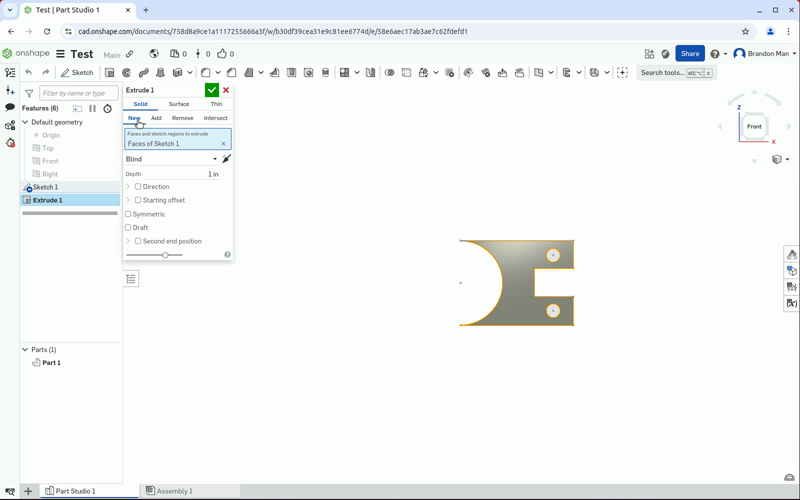
click(137, 120)
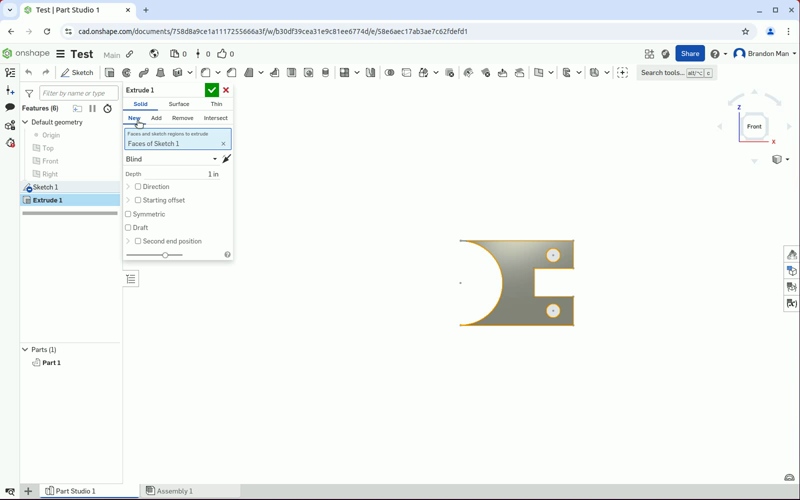
key(tab, 4)
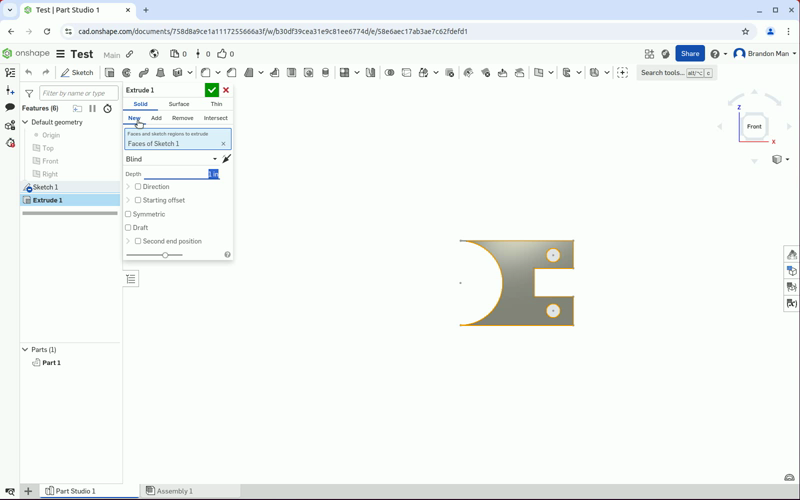
text(2.889)
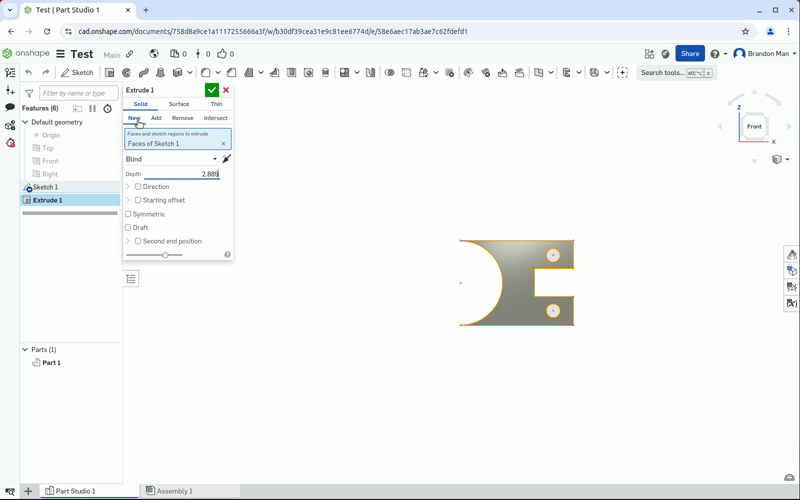
key(enter)
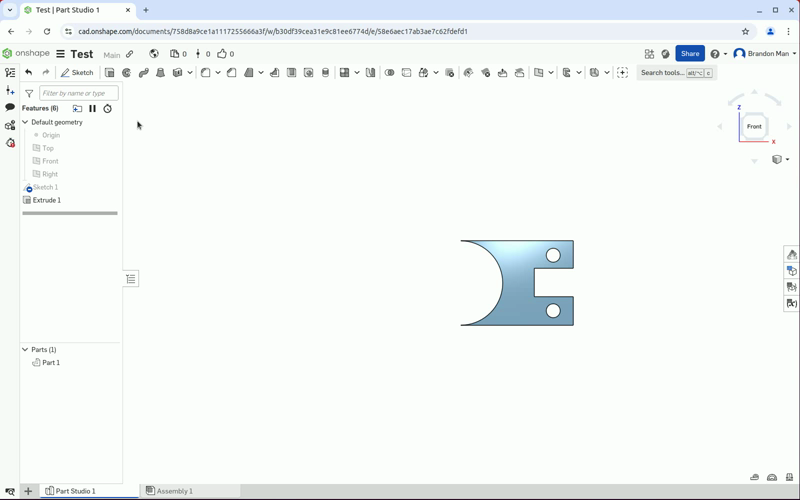
key(shift+h)
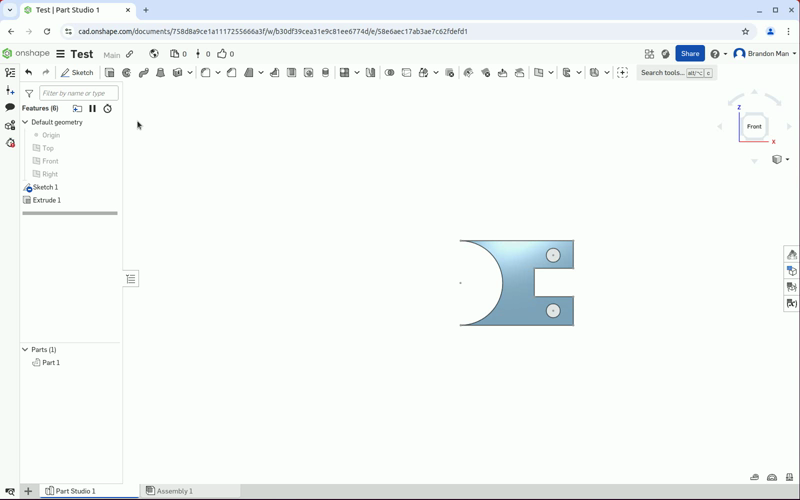
key(shift+h)
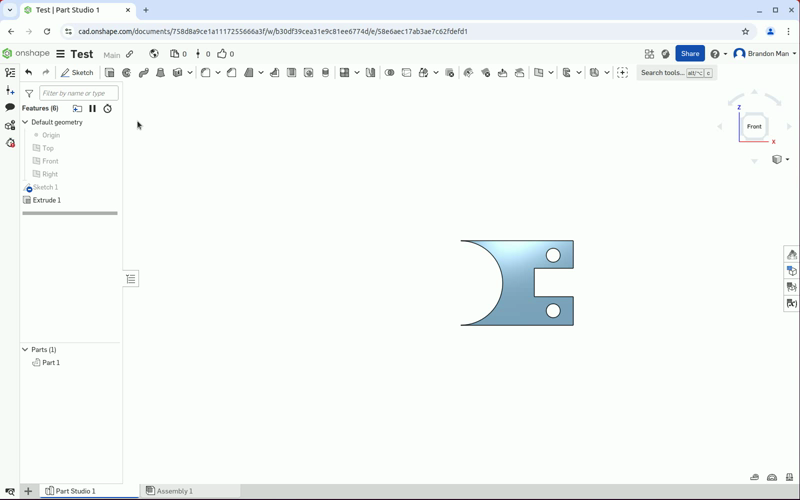
mouse_move(73, 189)
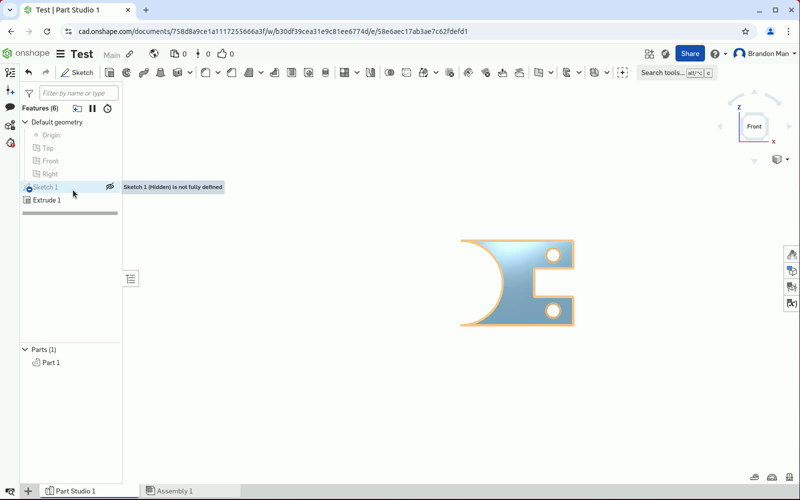
click(73, 189)
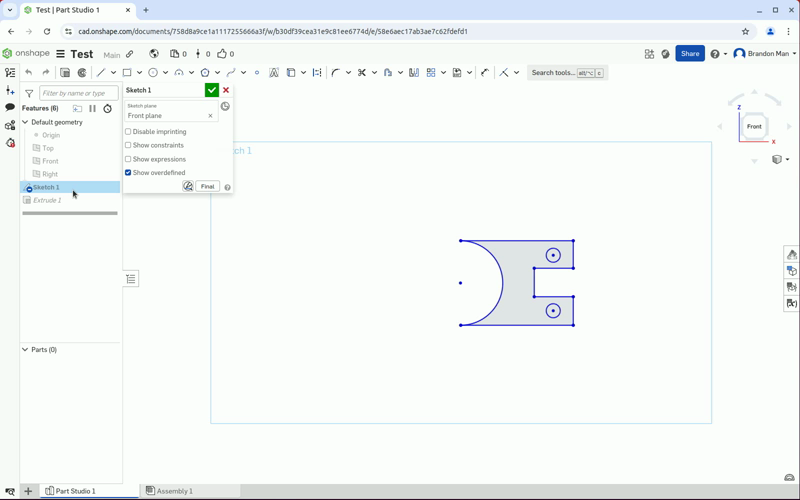
mouse_move(229, 92)
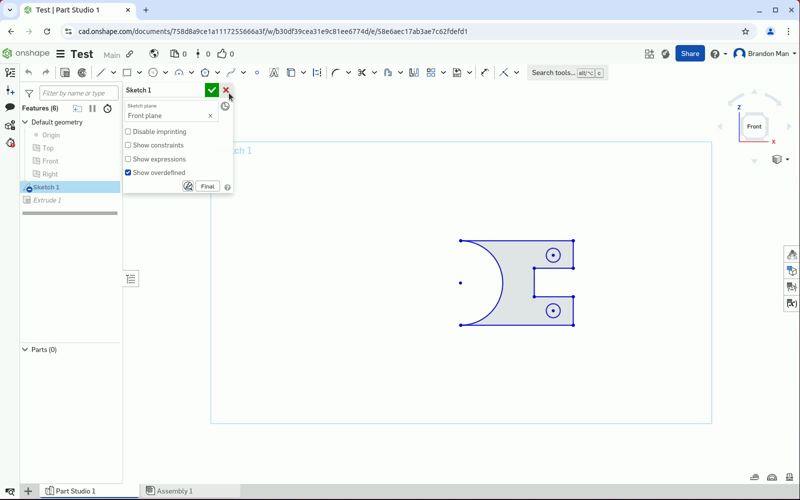
click(229, 92)
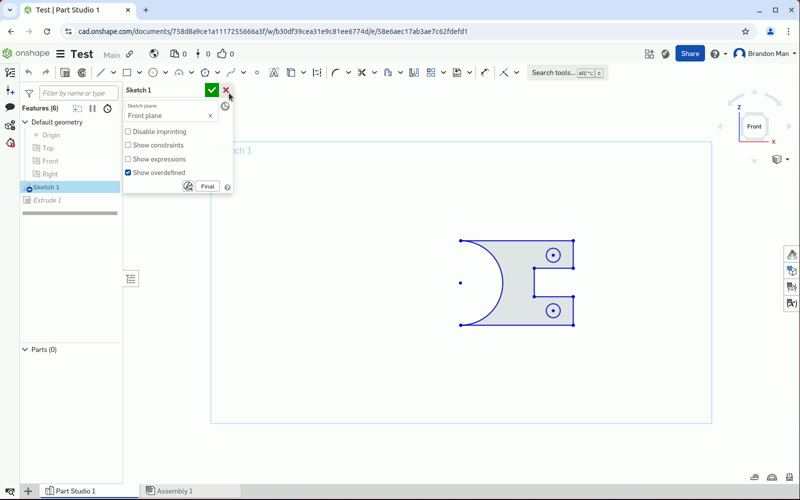
key(shift+s)
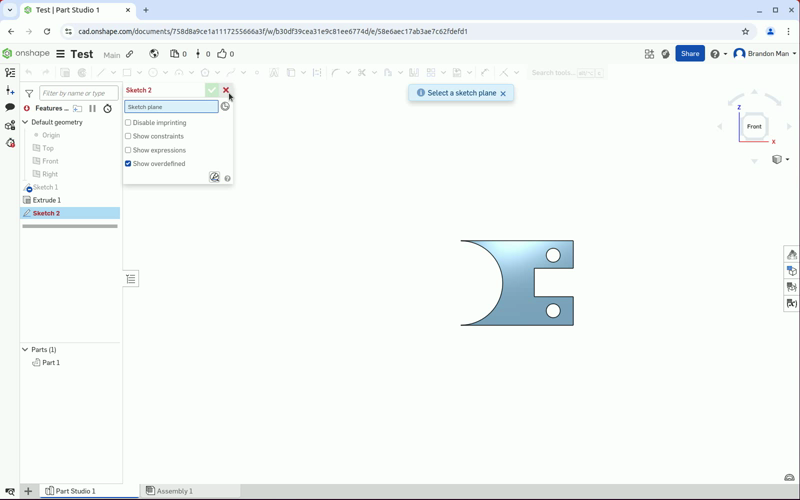
mouse_move(73, 163)
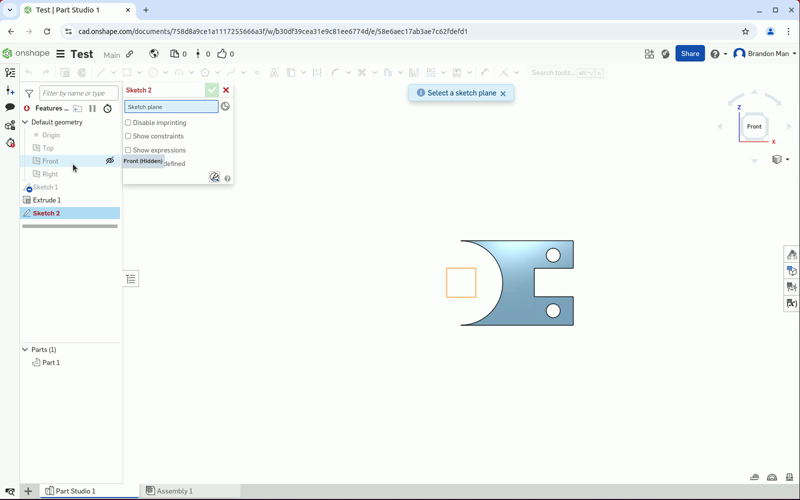
click(73, 163)
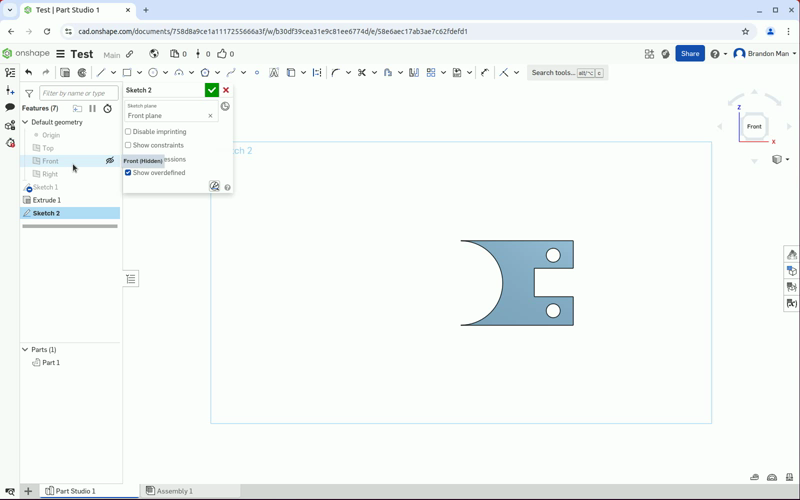
mouse_move(73, 352)
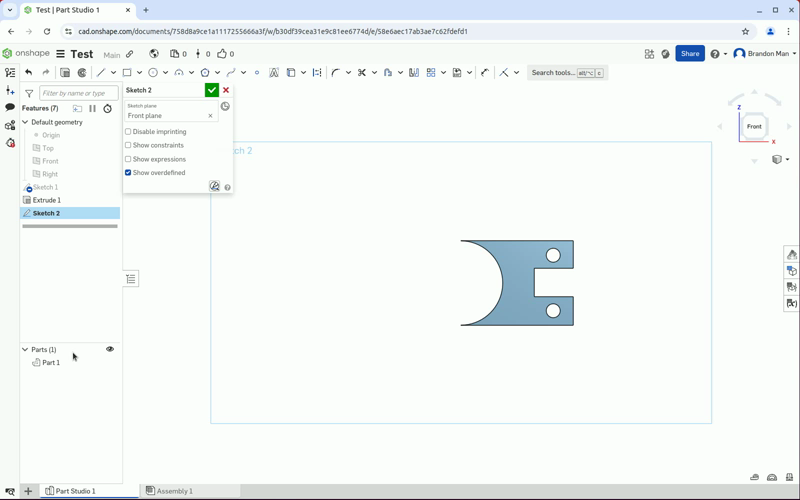
key(y)
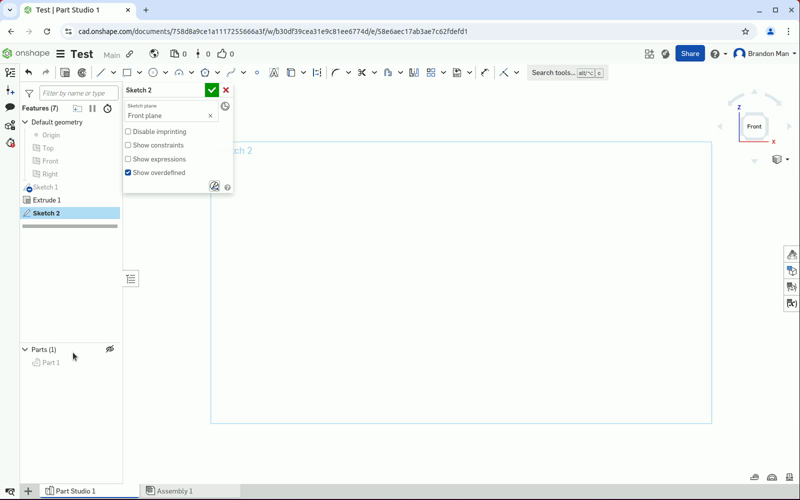
key(c)
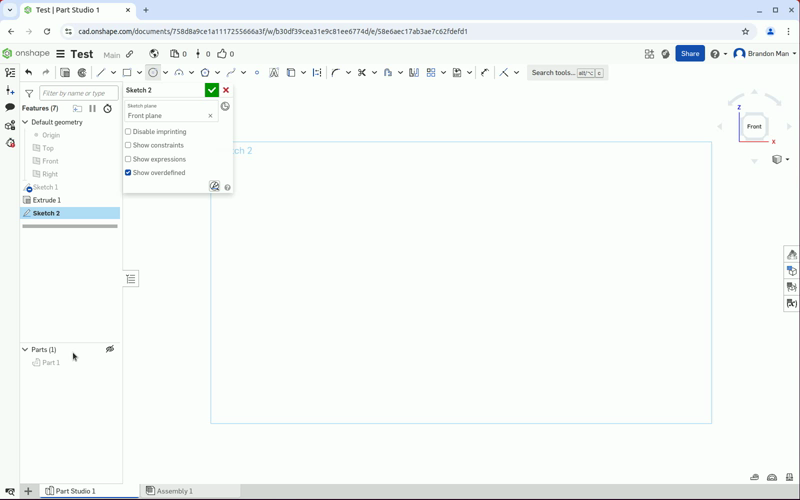
key_down(shift)
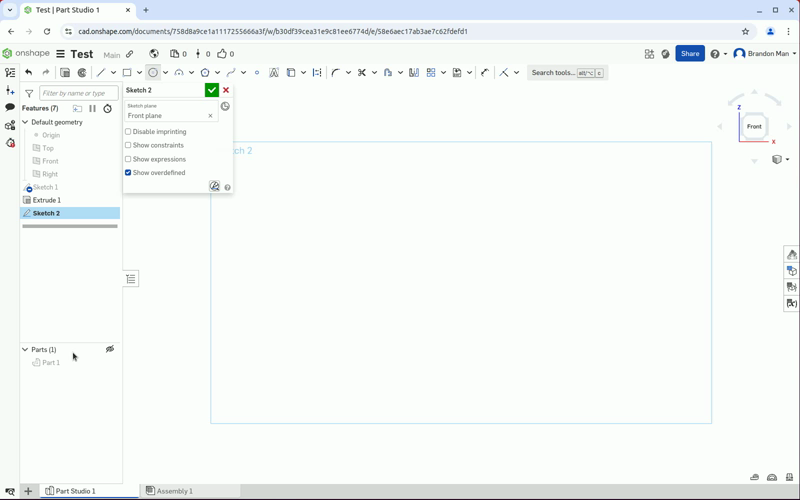
mouse_move(461, 282)
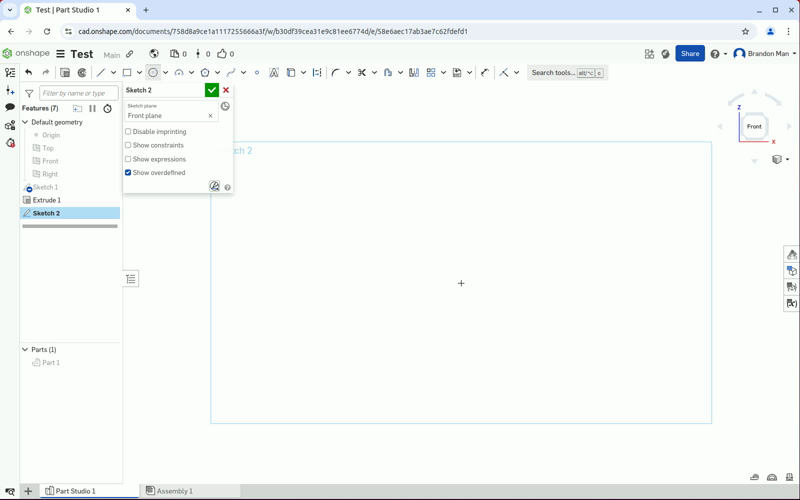
click(461, 282)
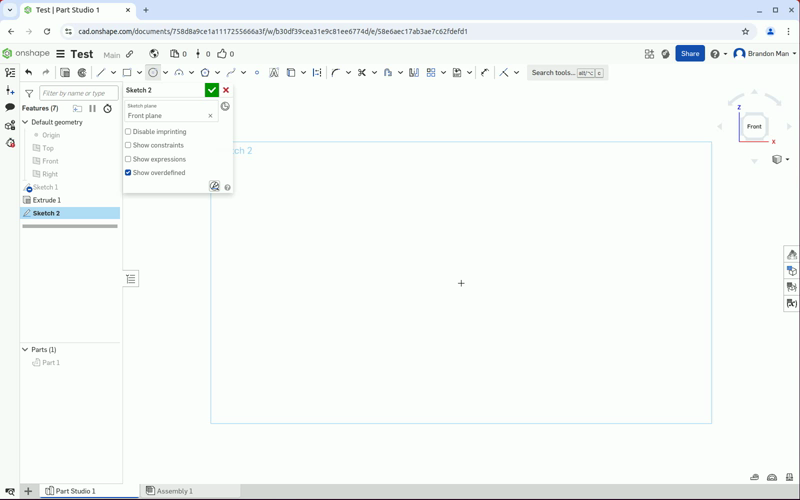
key_up(shift)
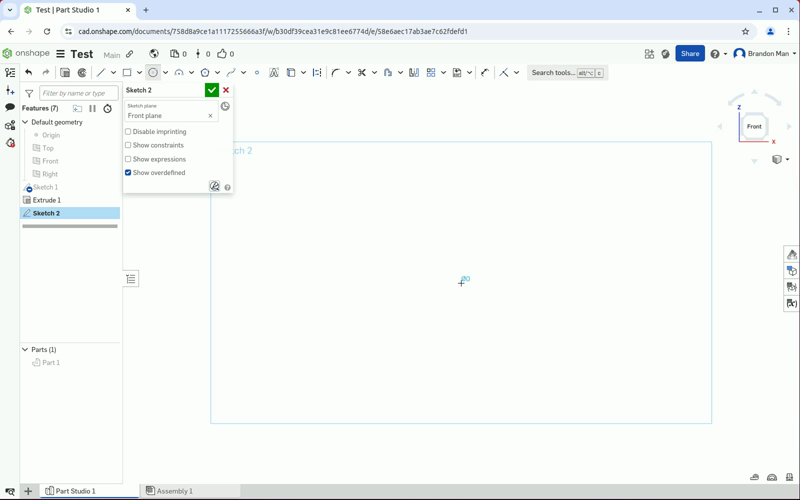
mouse_move(504, 282)
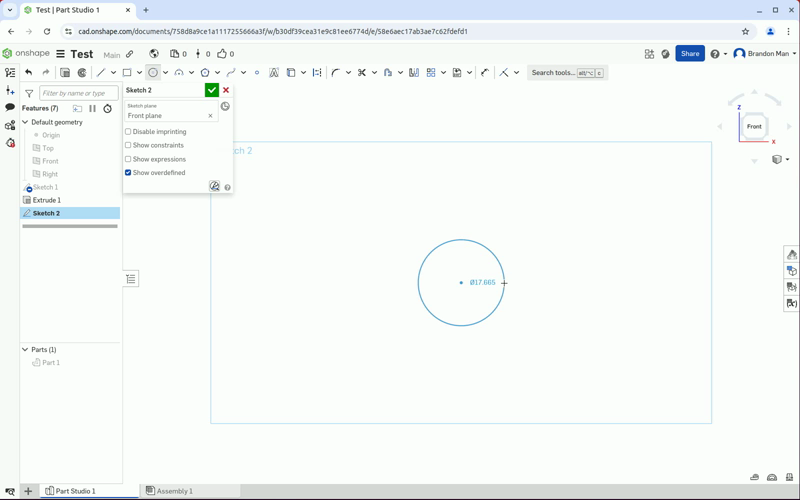
click(504, 282)
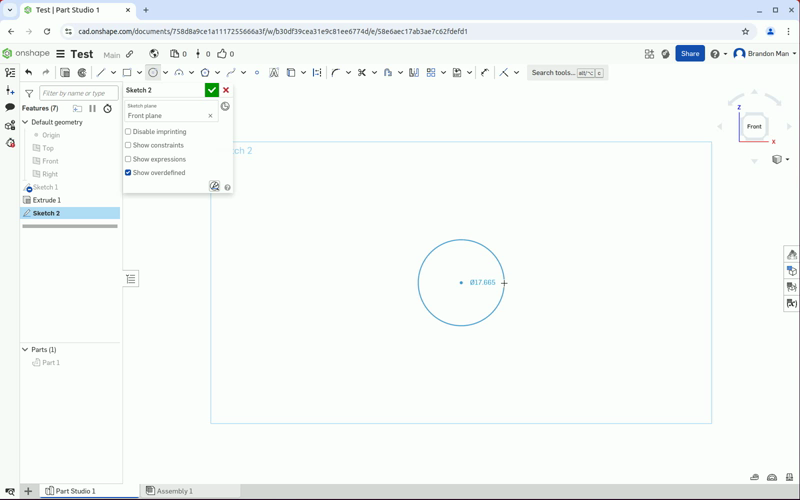
key(esc)
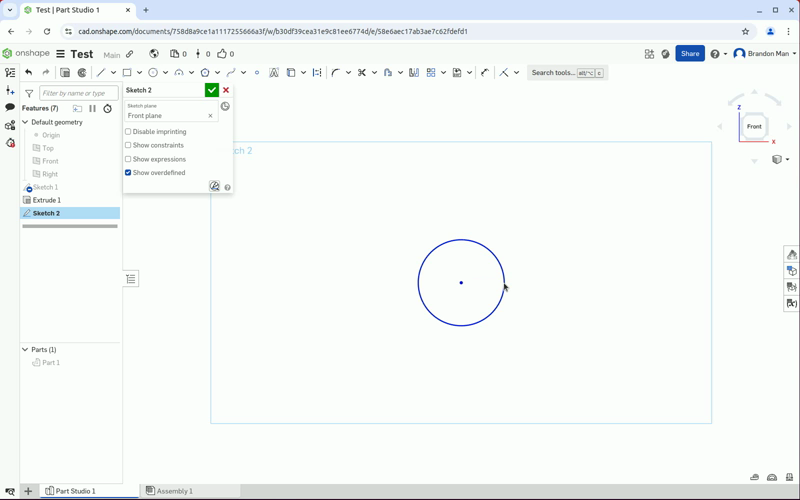
key(c)
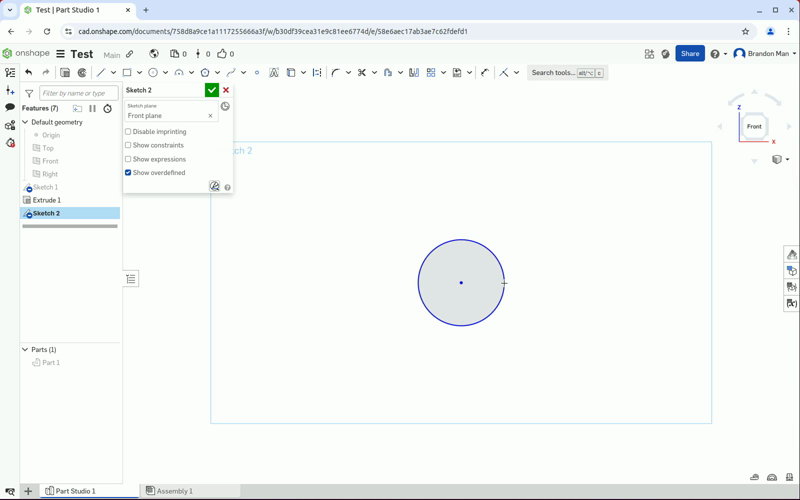
key_down(shift)
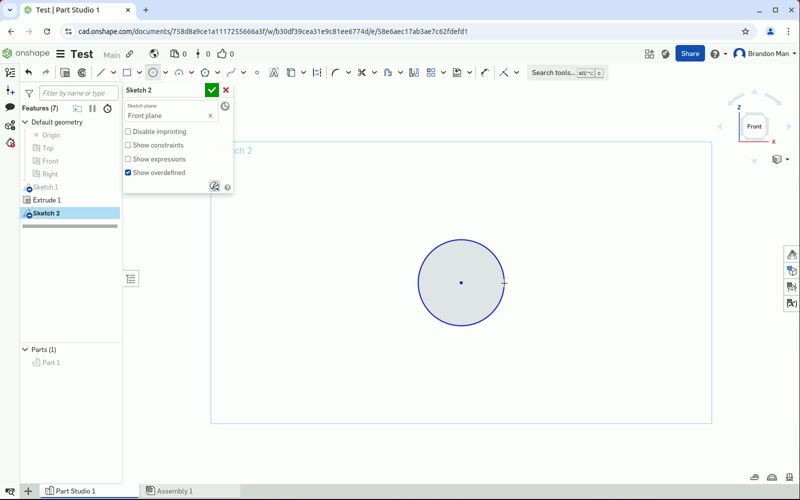
mouse_move(461, 282)
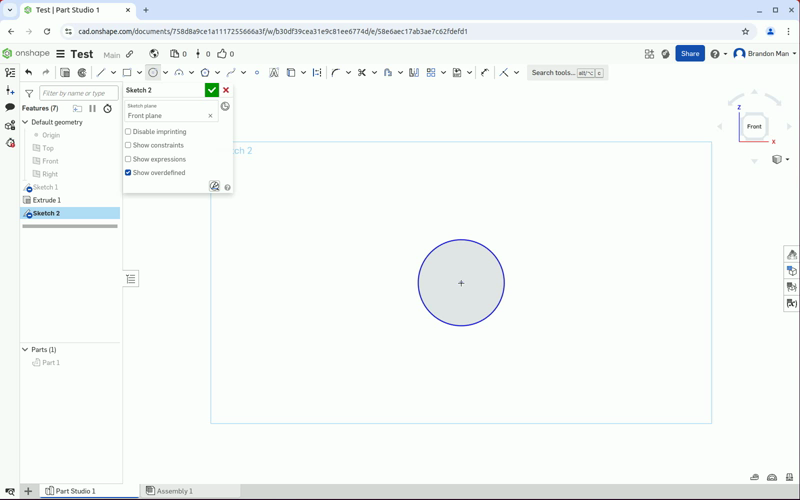
click(461, 282)
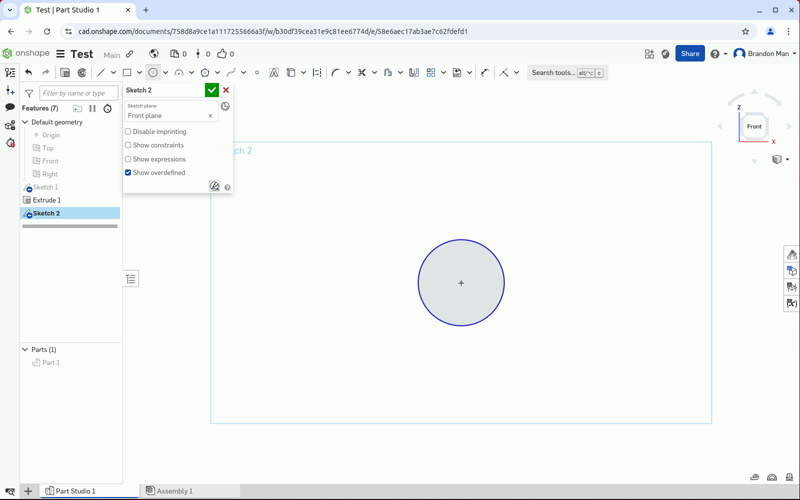
key_up(shift)
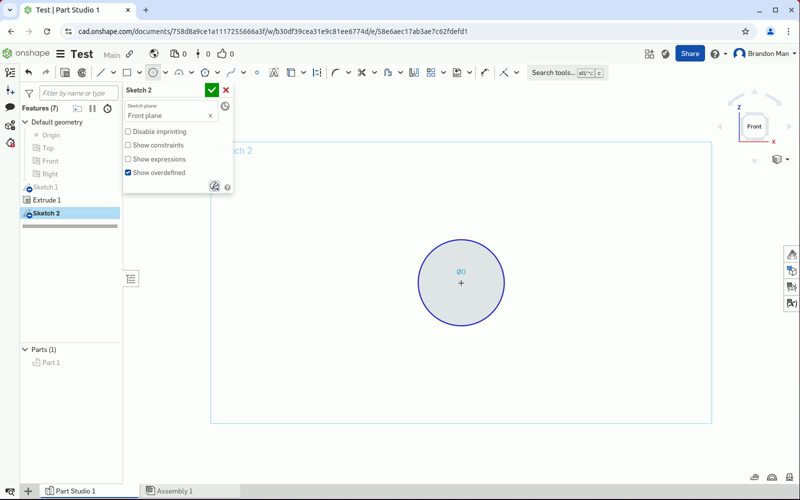
mouse_move(483, 282)
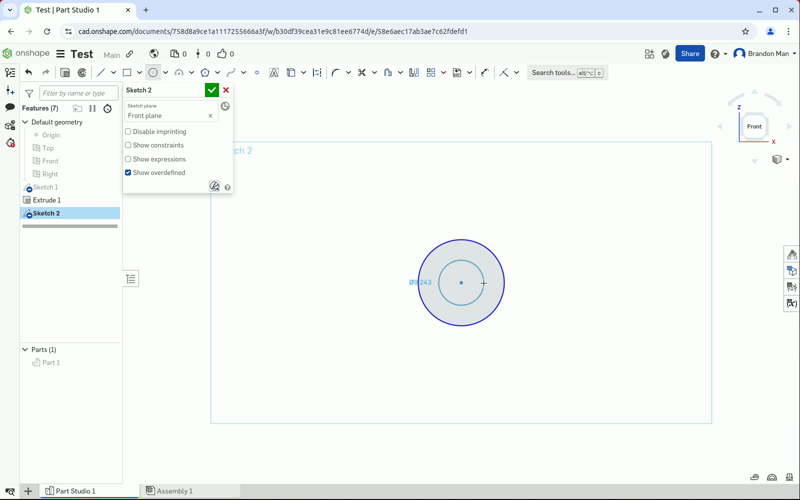
click(483, 282)
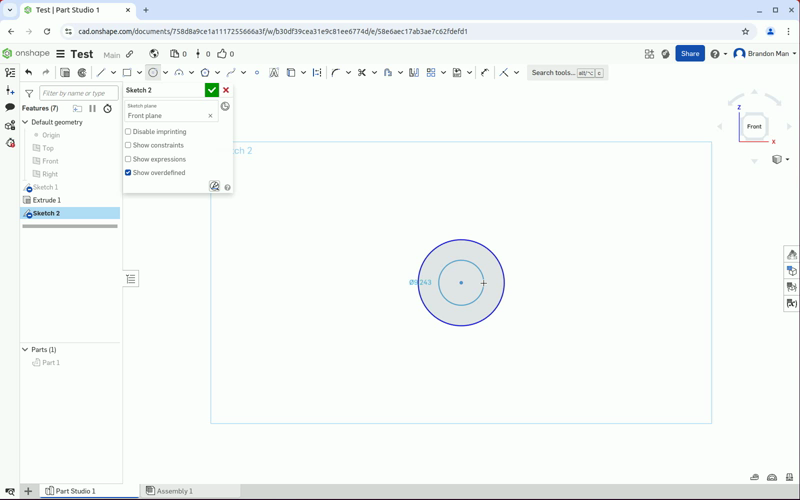
key(esc)
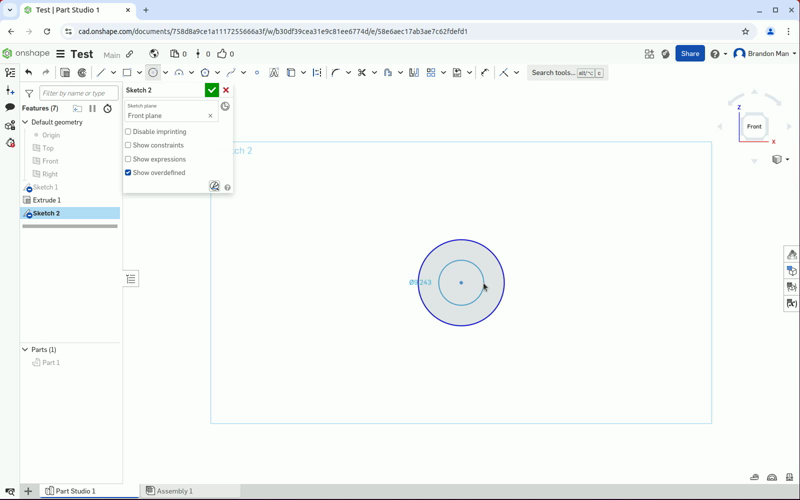
mouse_move(431, 286)
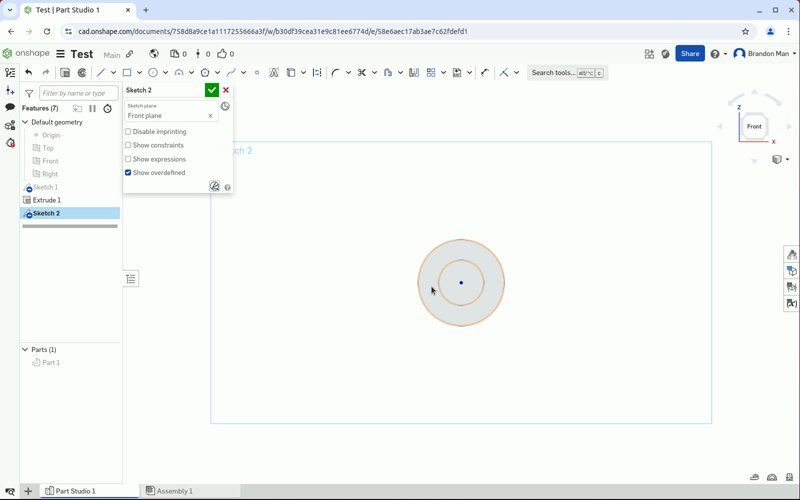
click(431, 286)
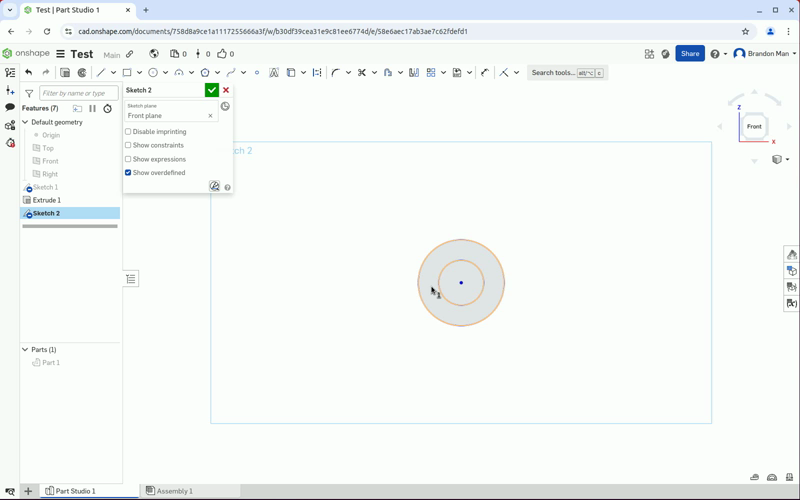
mouse_move(73, 352)
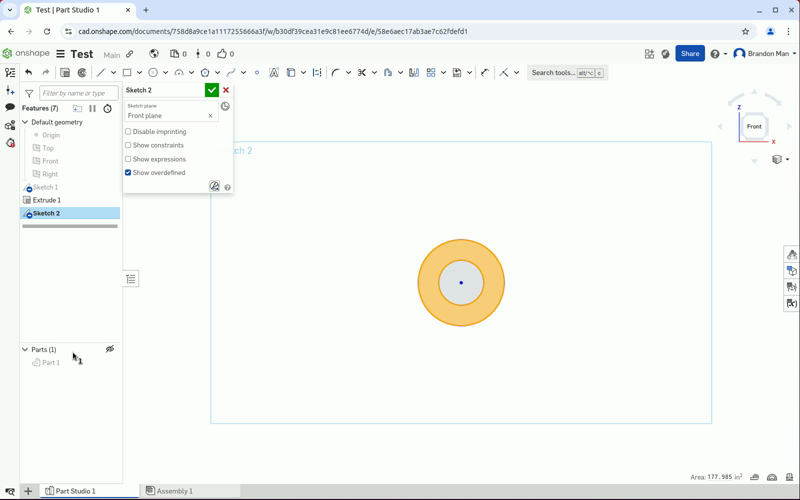
key(shift+y)
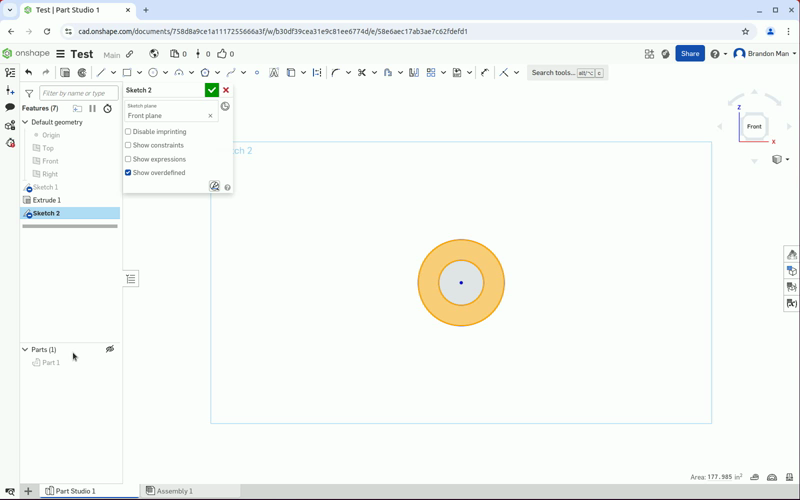
key(shift+e)
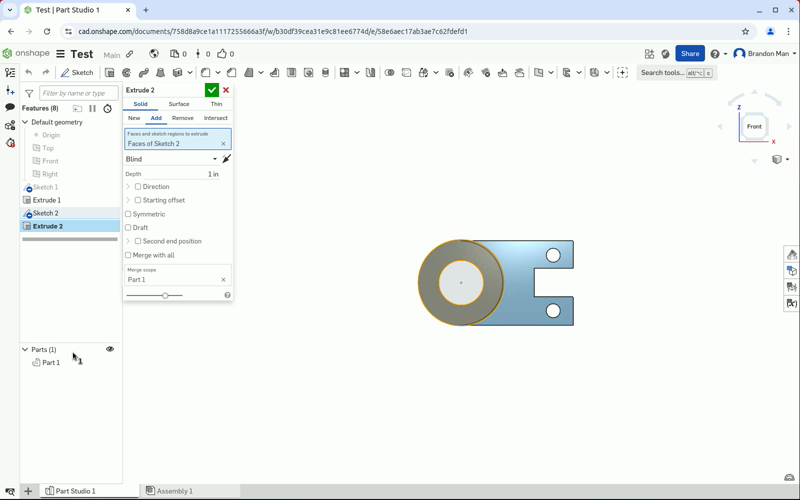
mouse_move(143, 106)
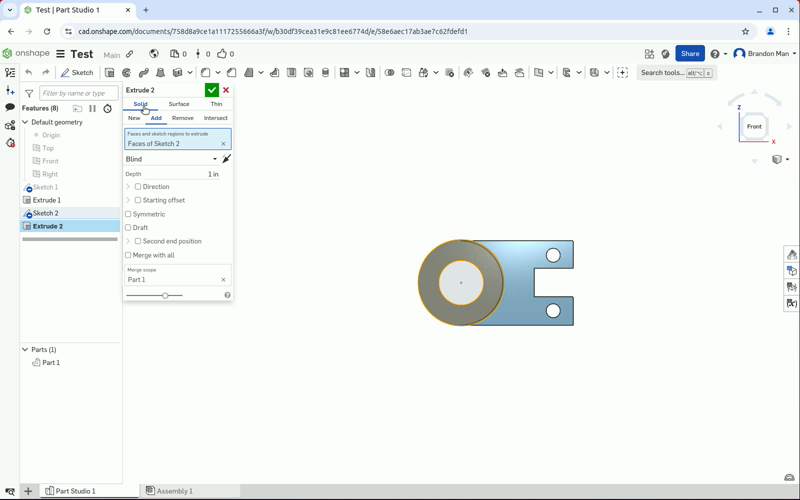
click(143, 106)
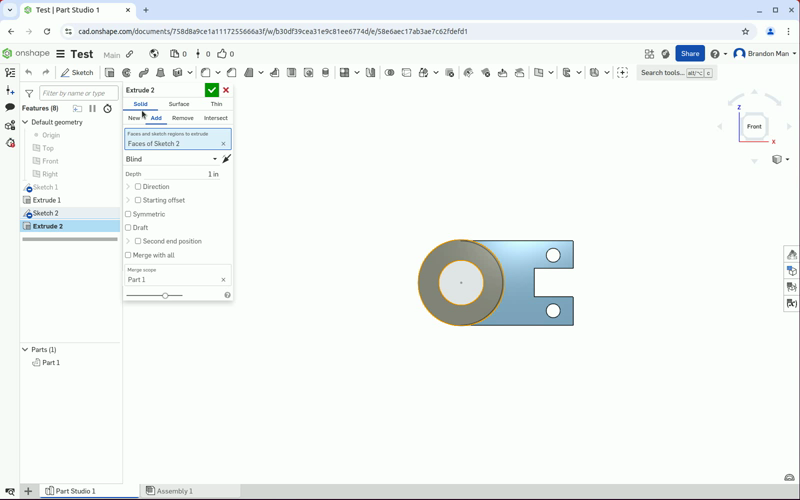
mouse_move(137, 120)
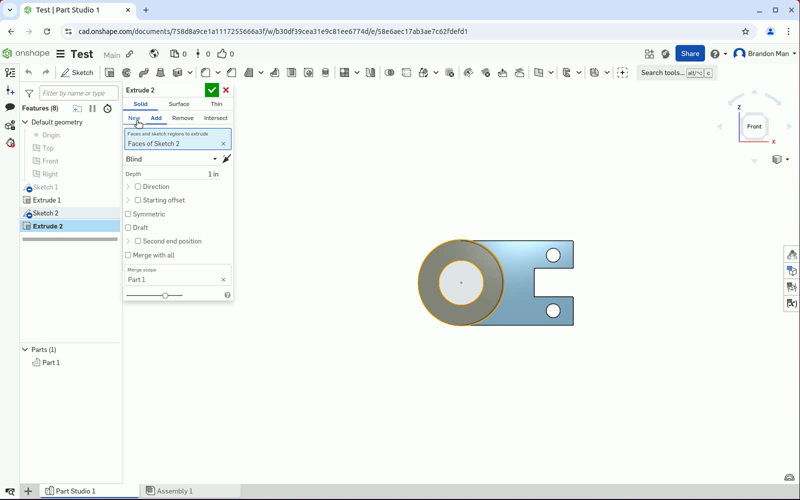
click(137, 120)
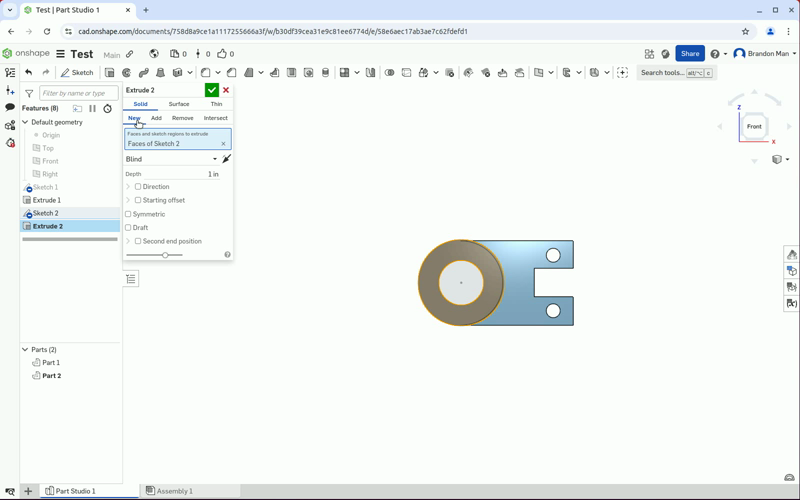
key(tab, 4)
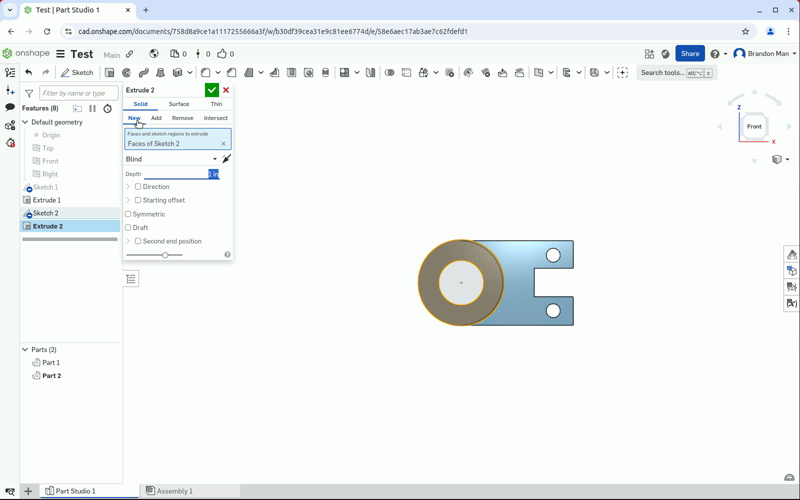
text(2.889)
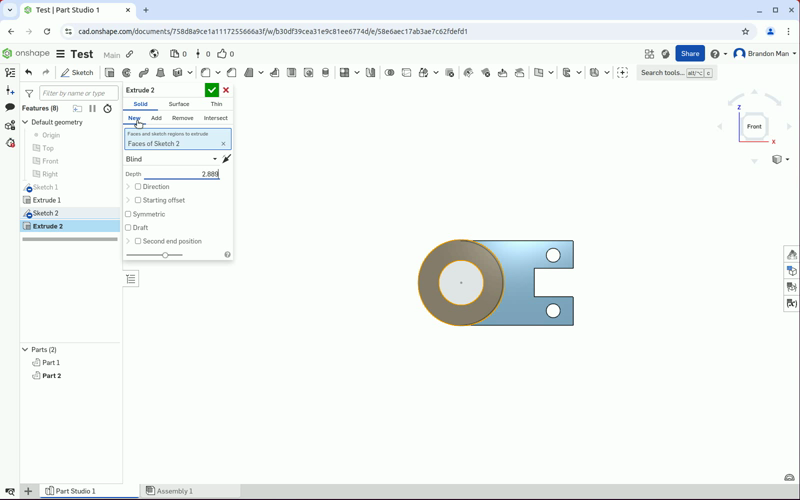
key(enter)
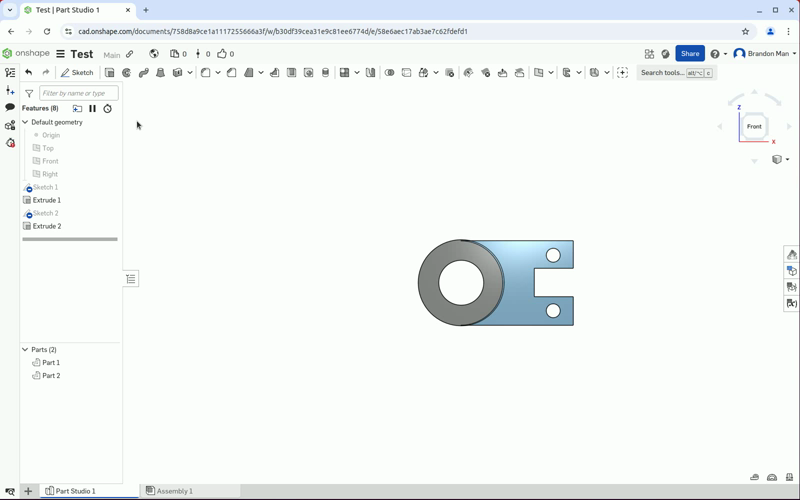
key(shift+h)
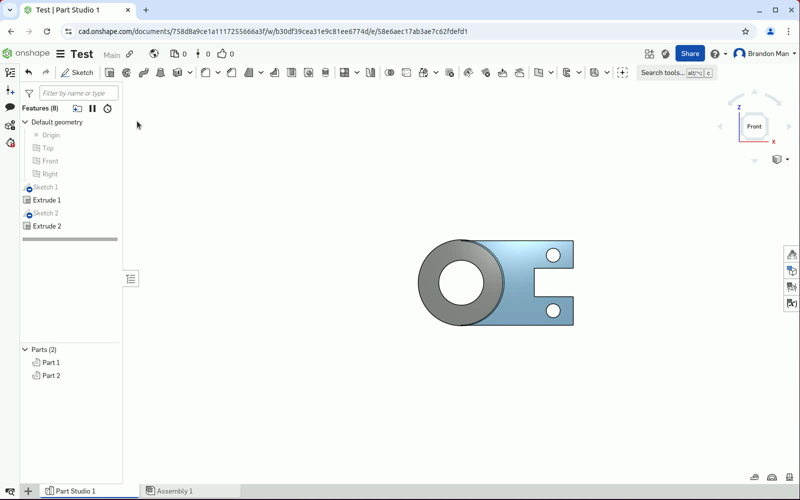
key(shift+h)
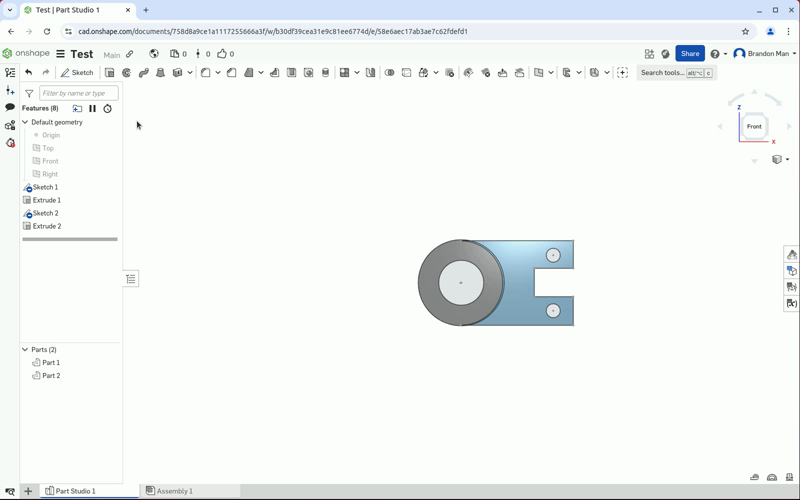
key(shift+7)
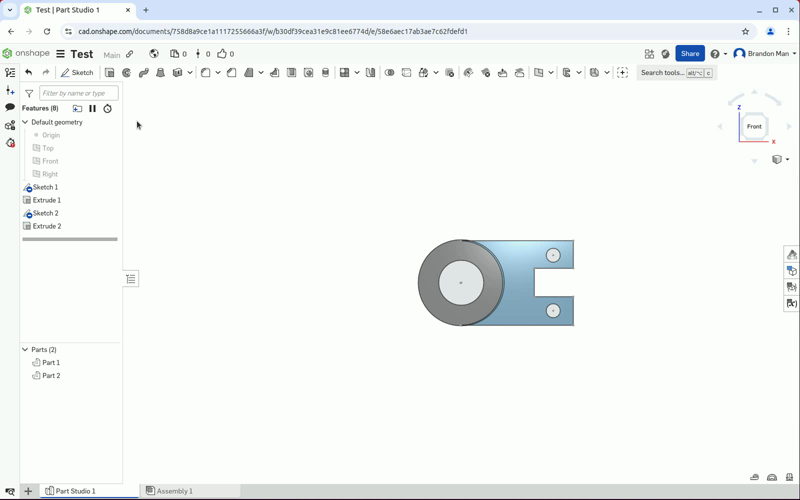
key(left, 2)
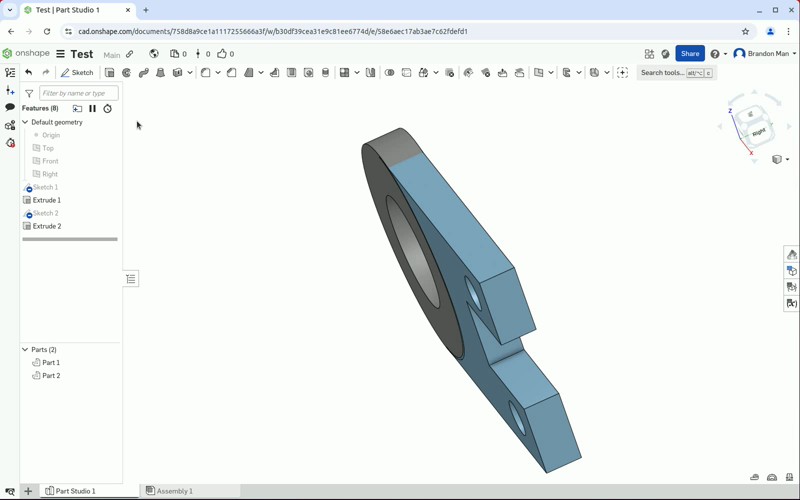
key(down, 2)
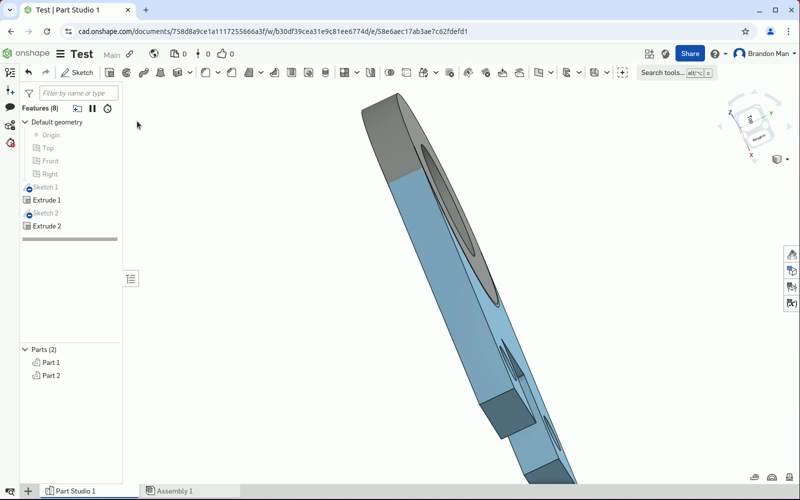
key(up, 2)
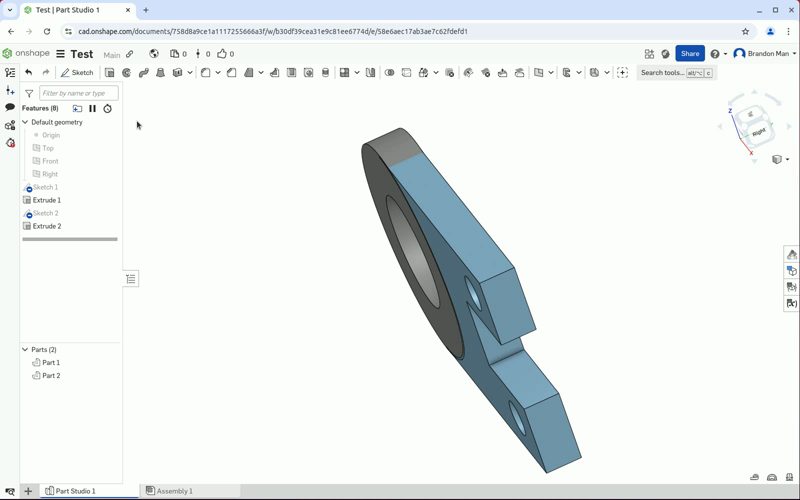
key(right, 2)
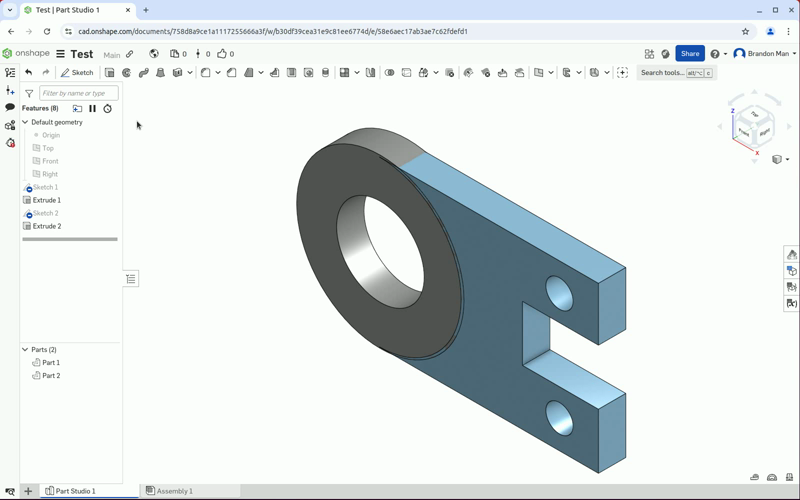
mouse_move(73, 189)
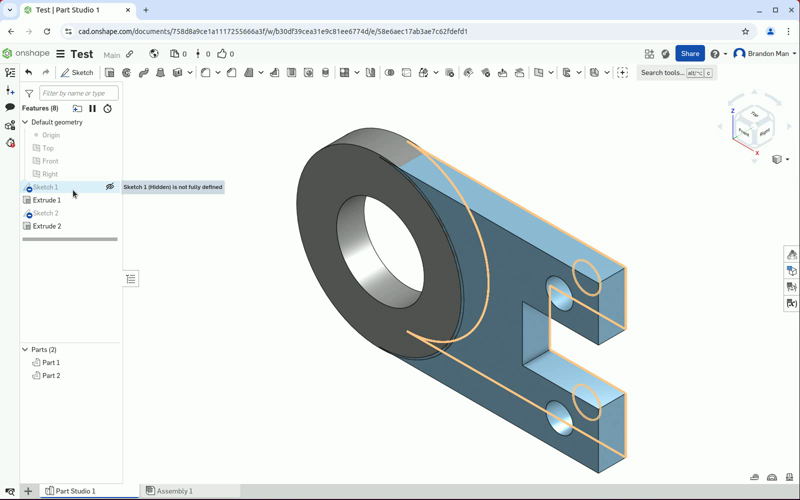
click(73, 189)